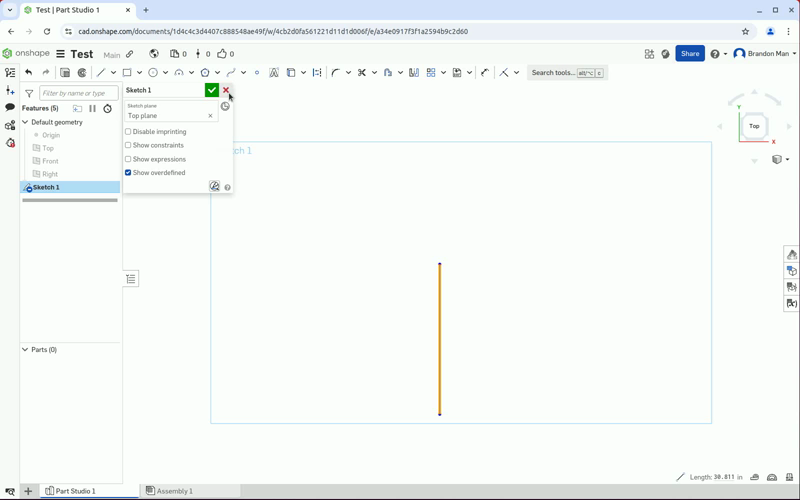
key(shift+h)
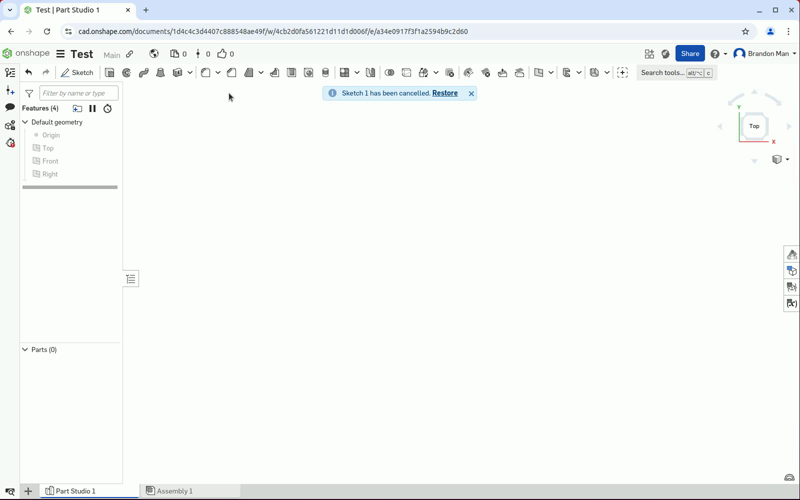
mouse_move(73, 352)
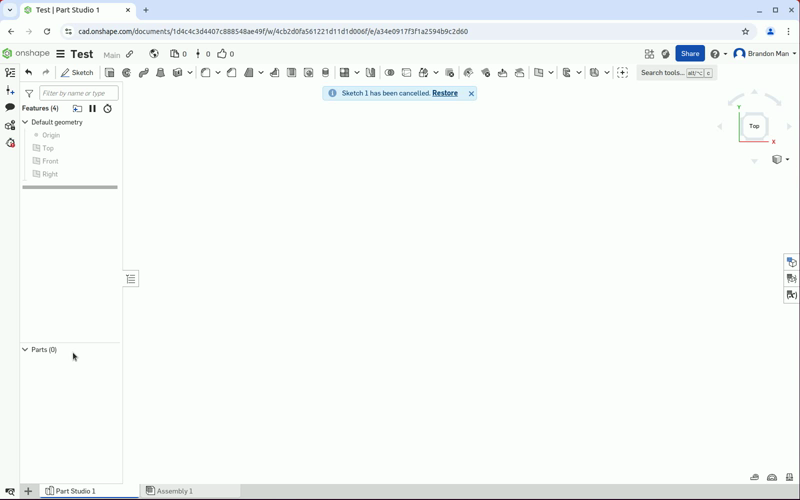
key(y)
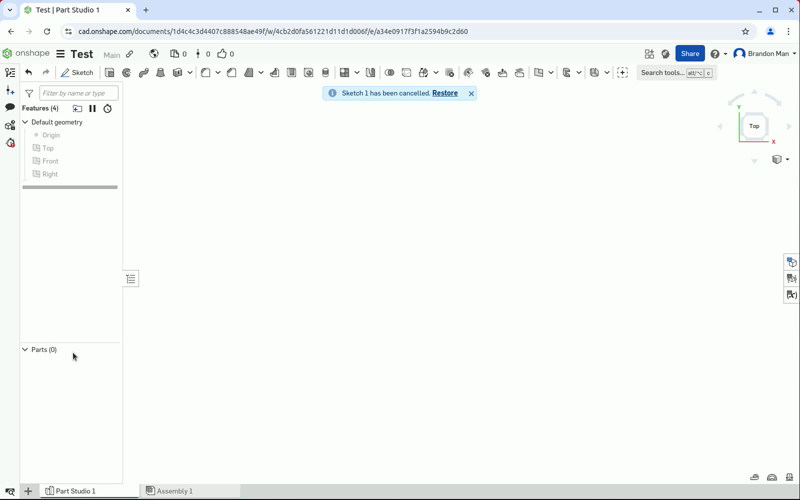
key(shift+p)
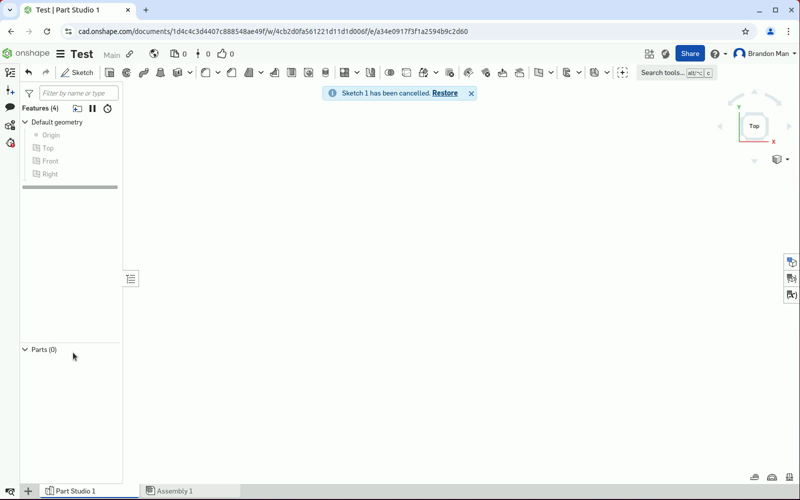
key(space)
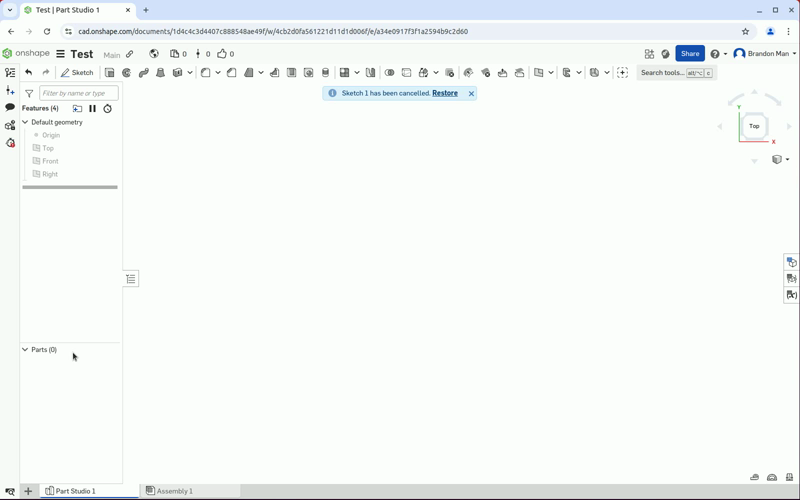
key_down(shift)
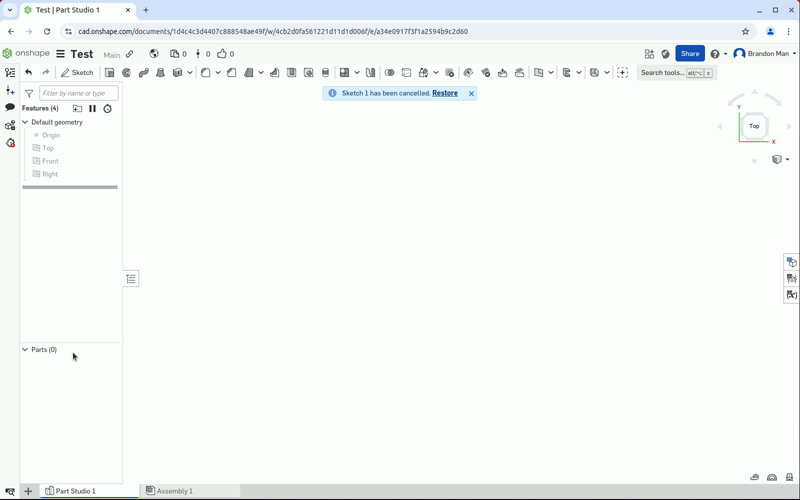
key(up)
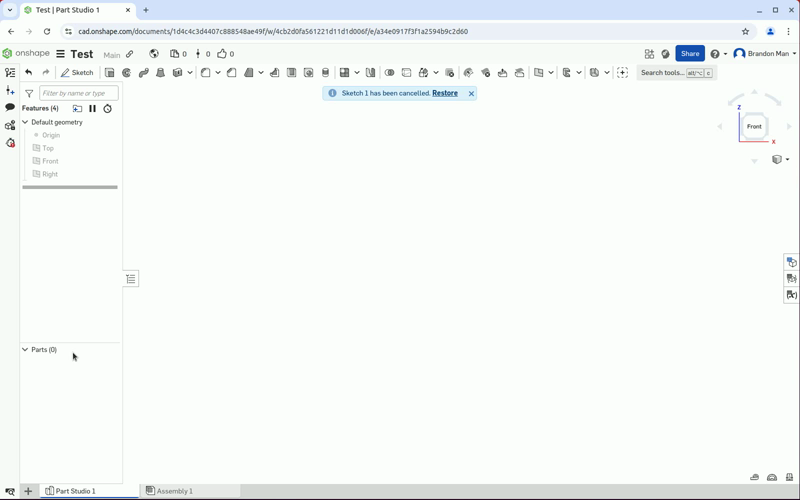
key_up(shift)
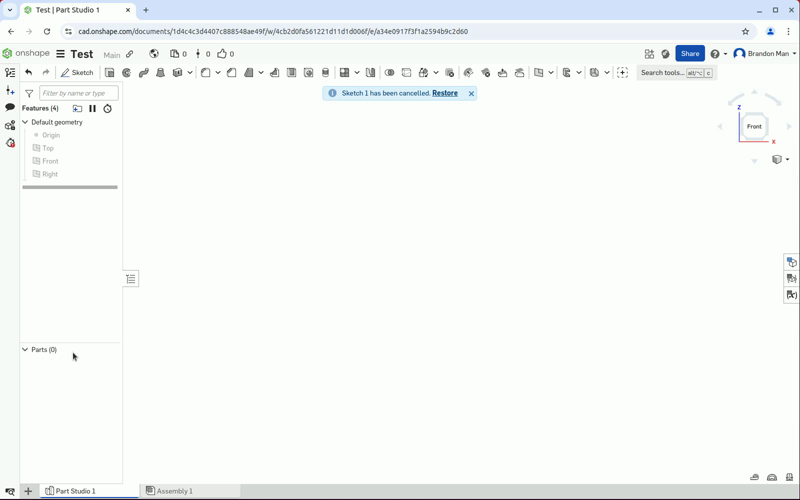
key(space)
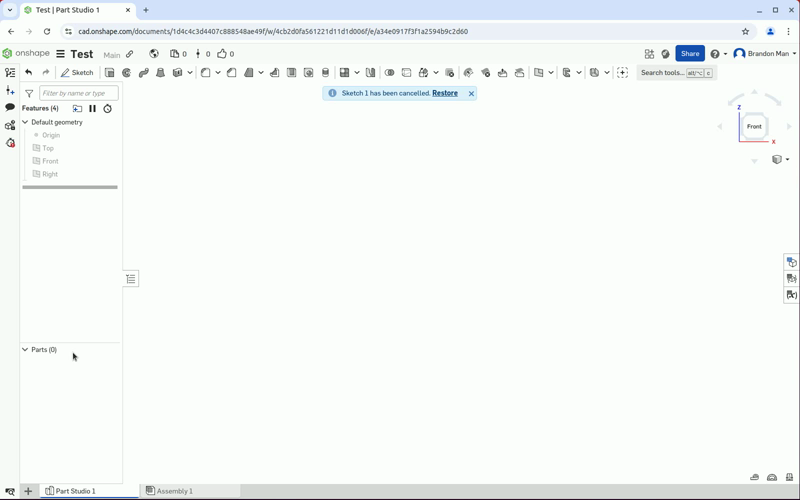
key_down(shift)
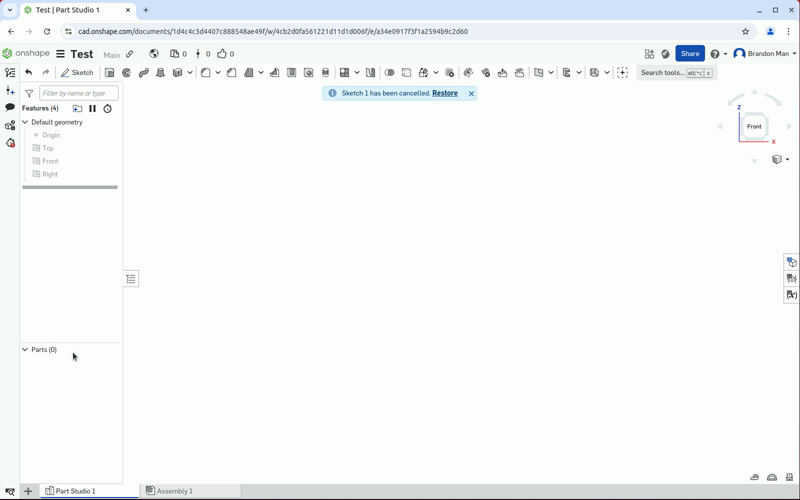
key(left)
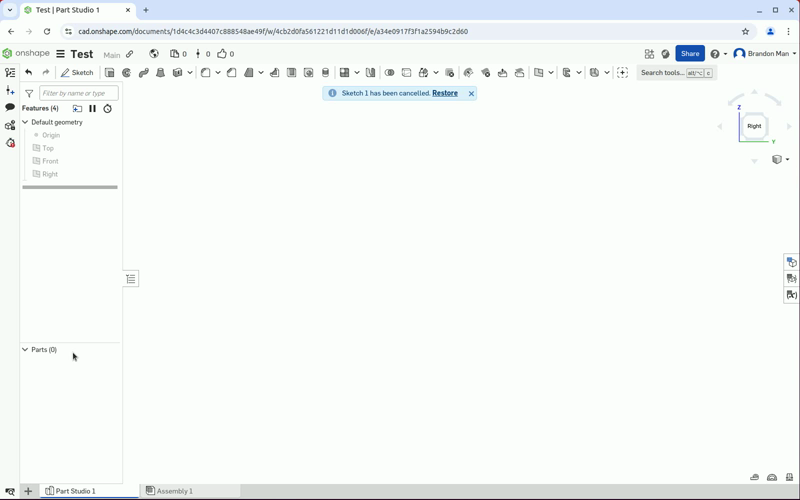
key_up(shift)
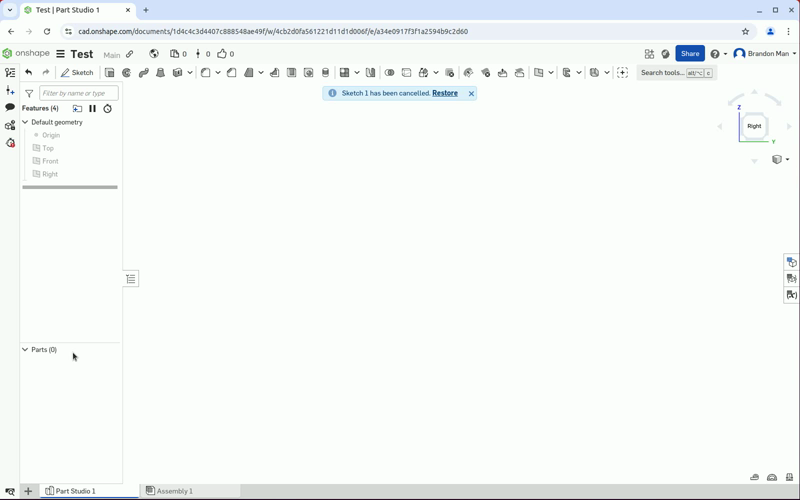
mouse_move(73, 352)
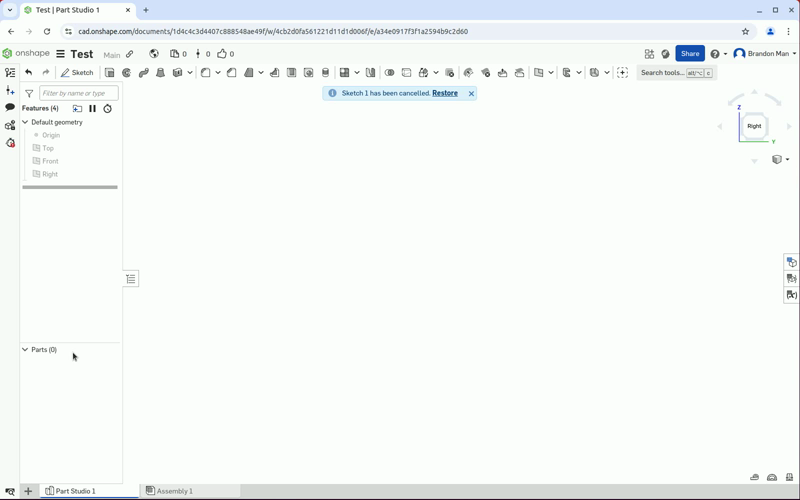
key(shift+y)
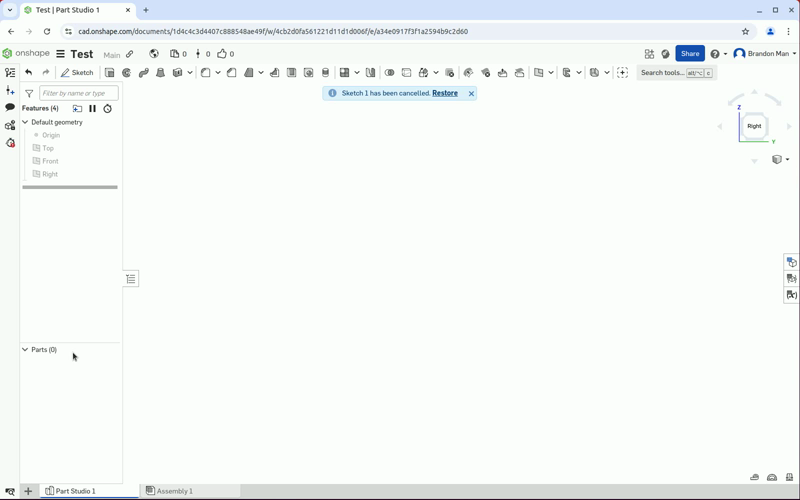
key(shift+s)
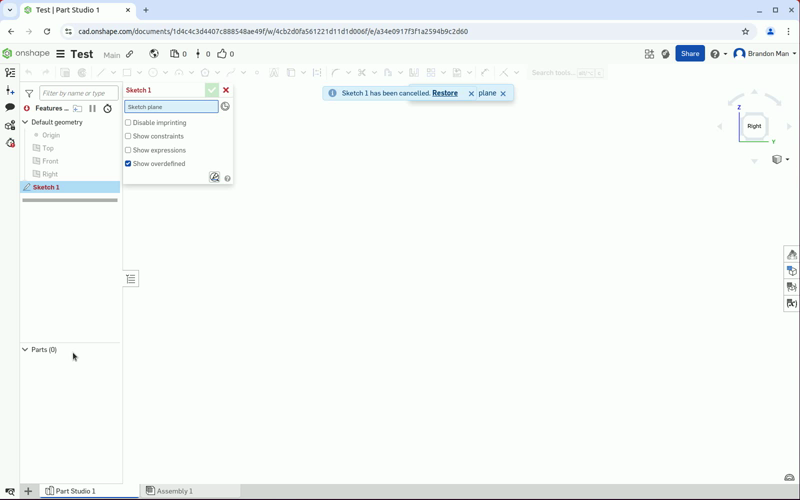
mouse_move(73, 176)
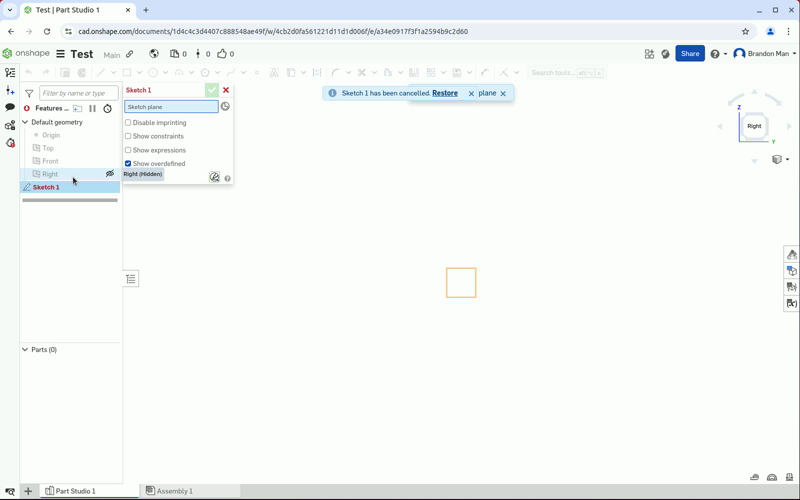
click(73, 176)
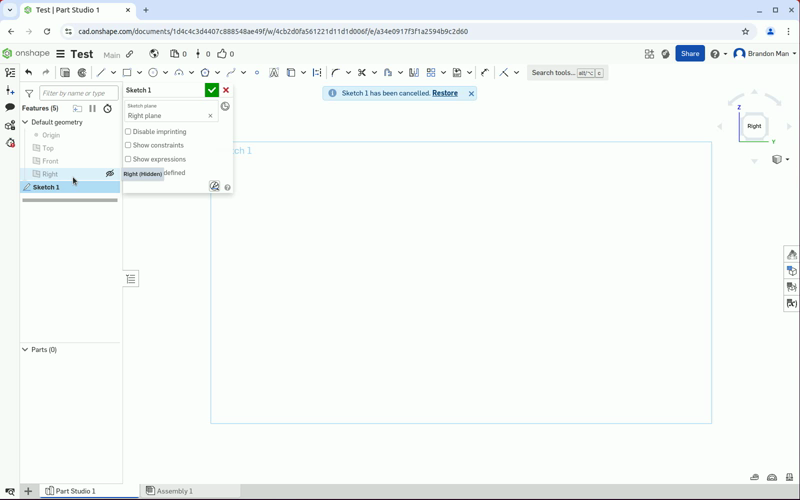
mouse_move(73, 352)
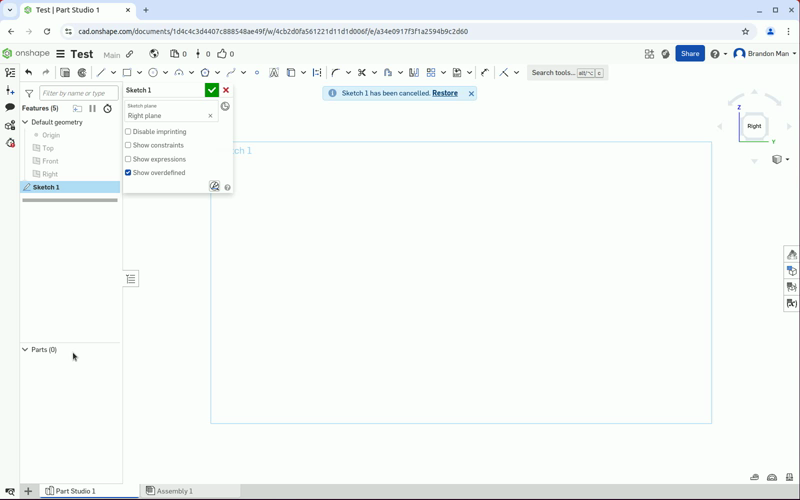
key(y)
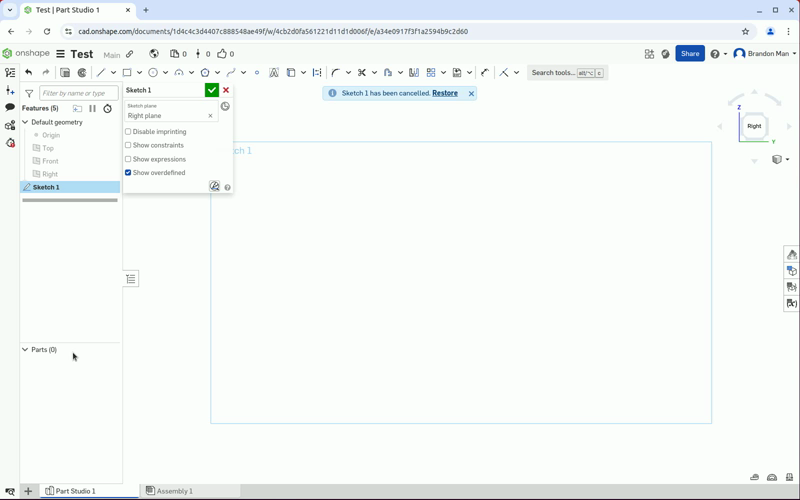
key(l)
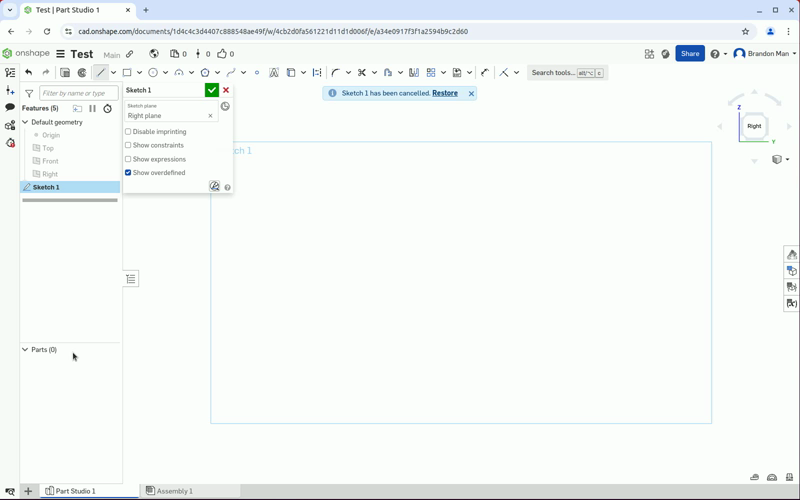
key_down(shift)
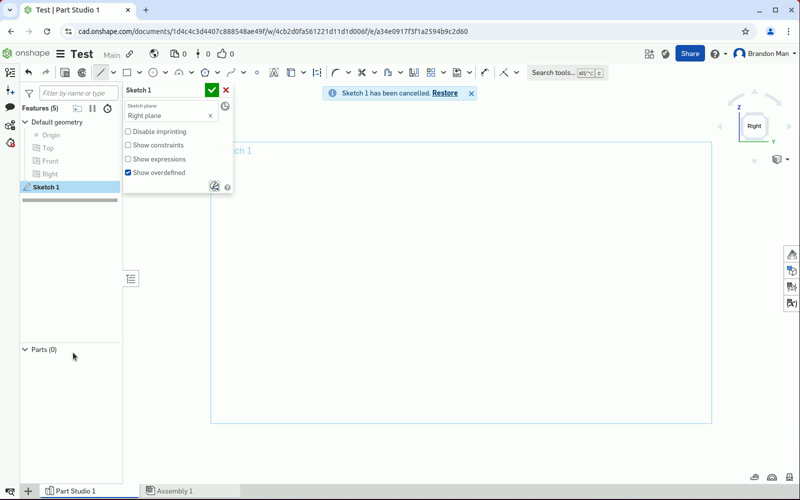
mouse_move(348, 362)
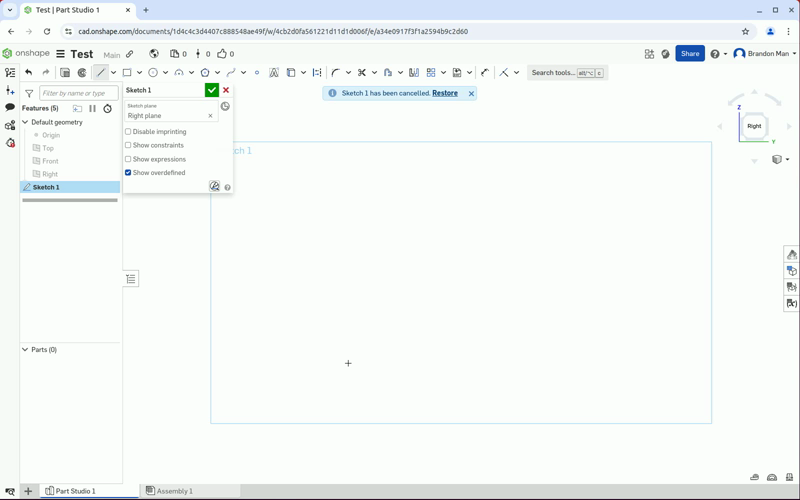
click(348, 362)
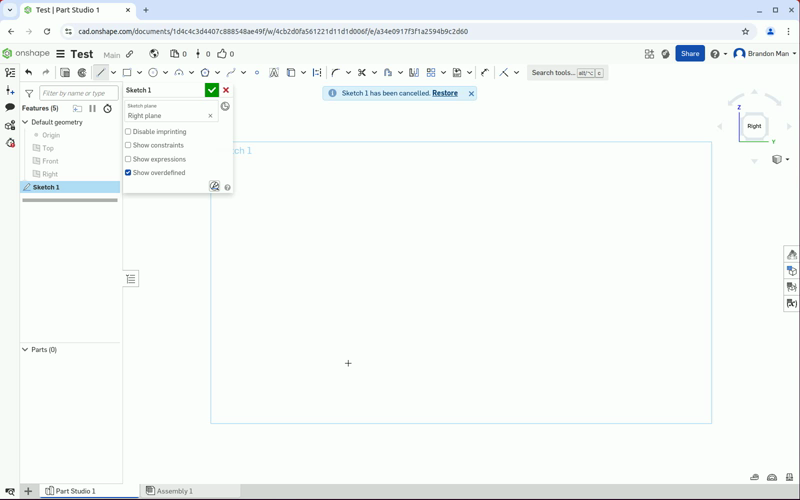
key_up(shift)
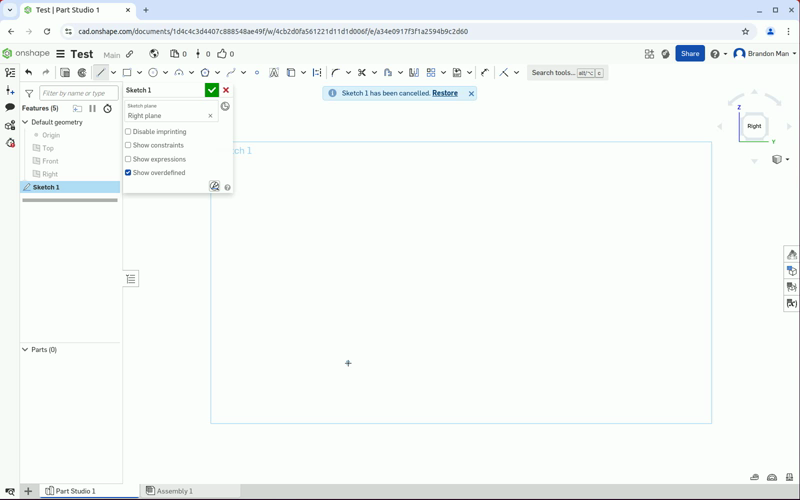
key_down(shift)
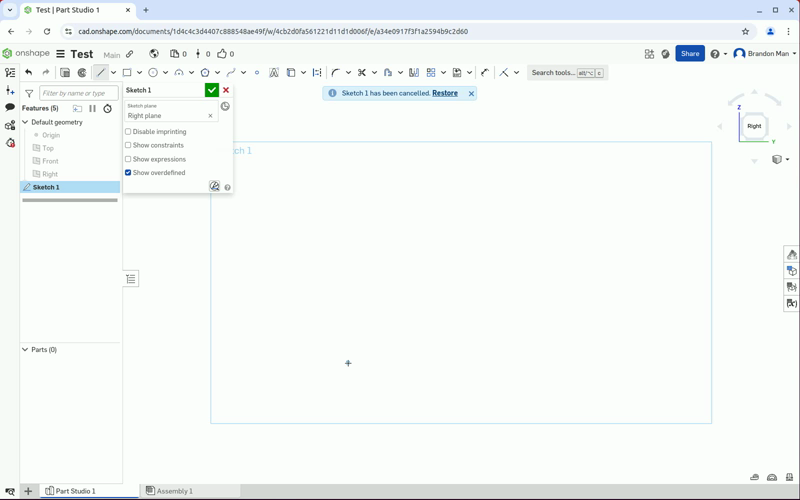
mouse_move(570, 362)
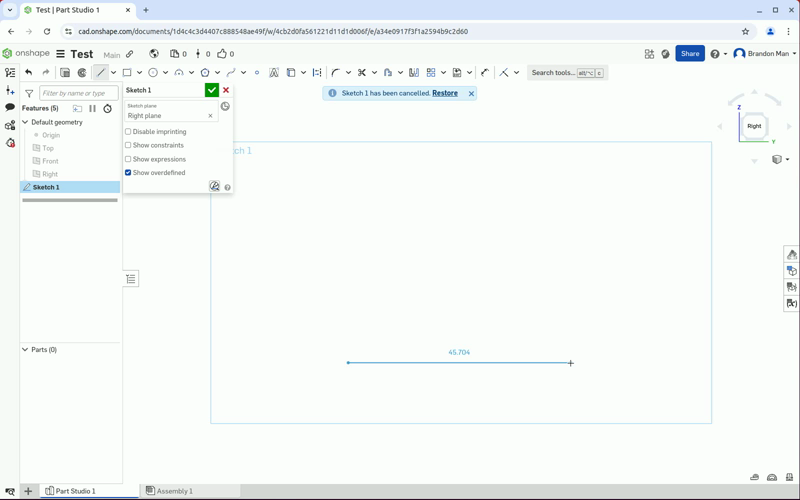
click(570, 362)
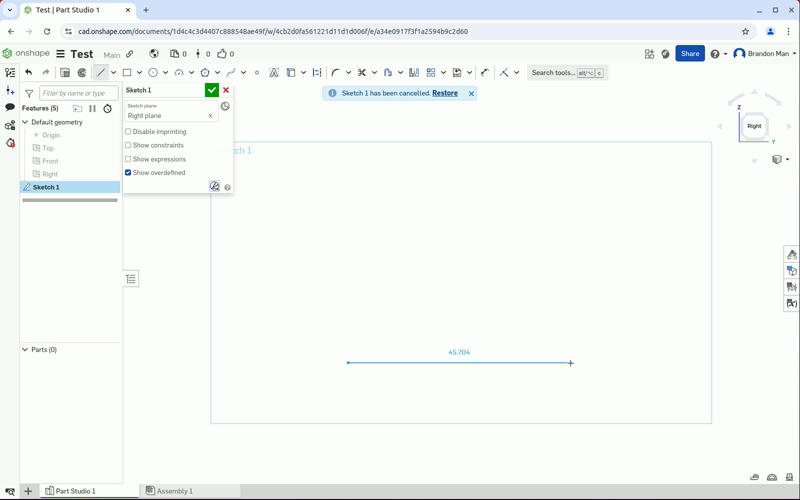
key_up(shift)
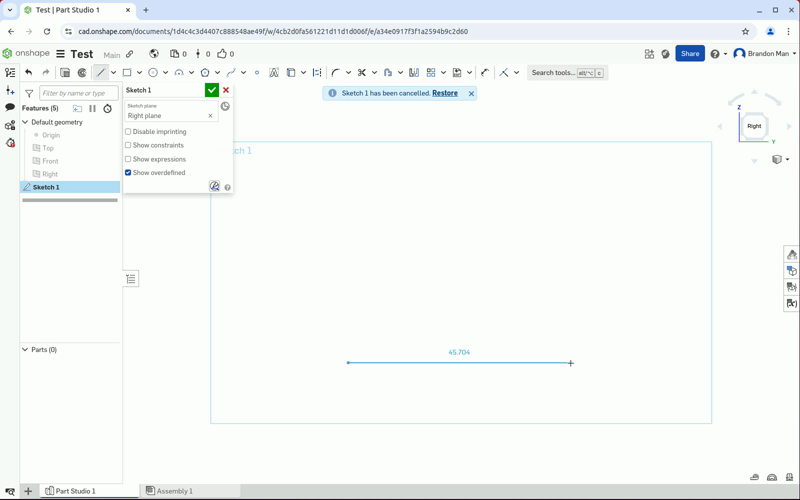
key_down(shift)
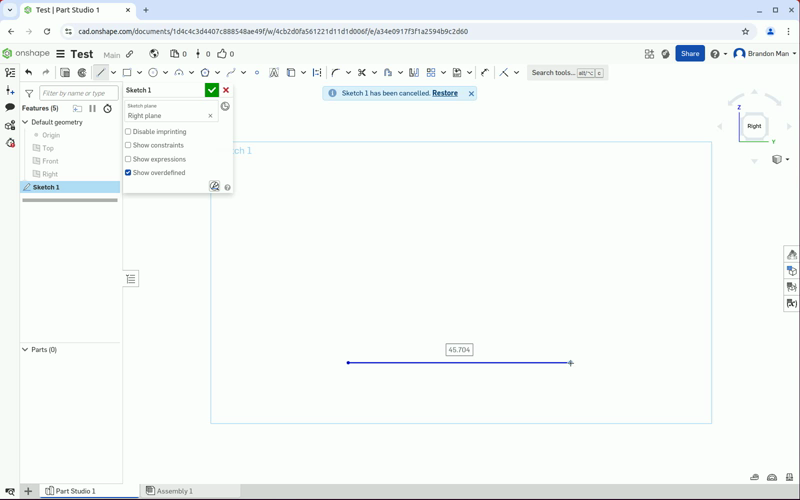
mouse_move(570, 247)
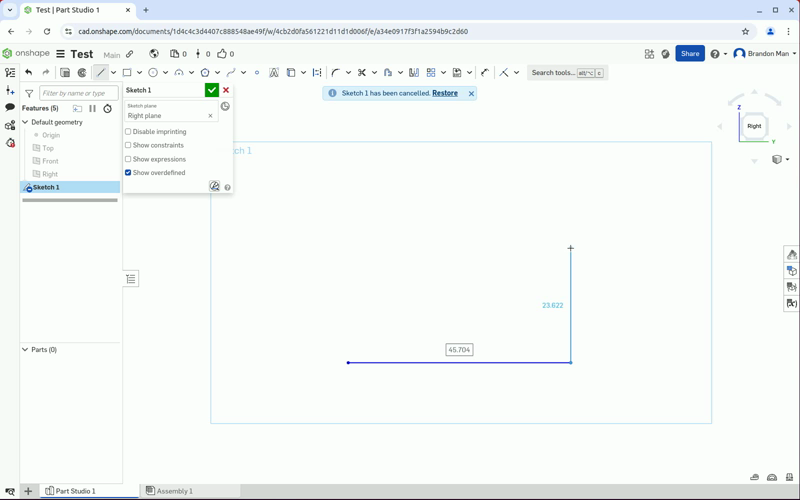
click(570, 247)
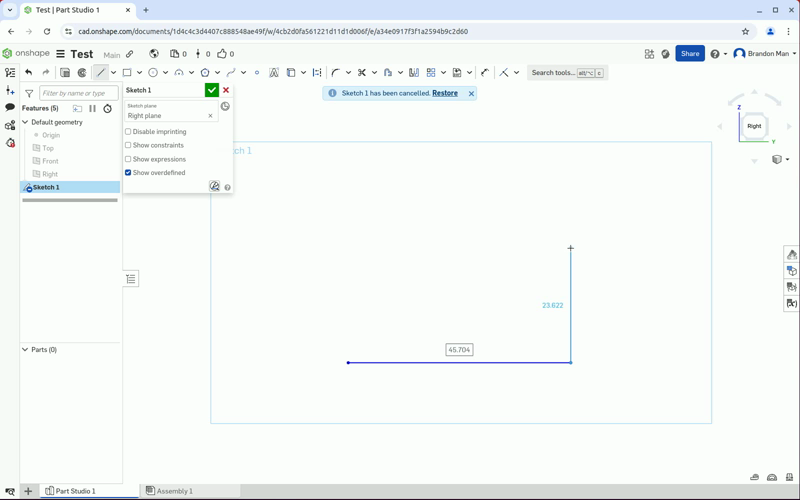
key_up(shift)
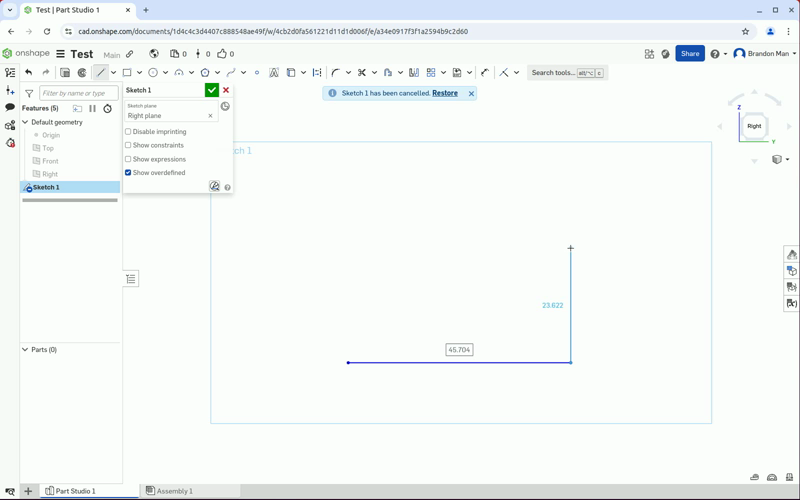
key_down(shift)
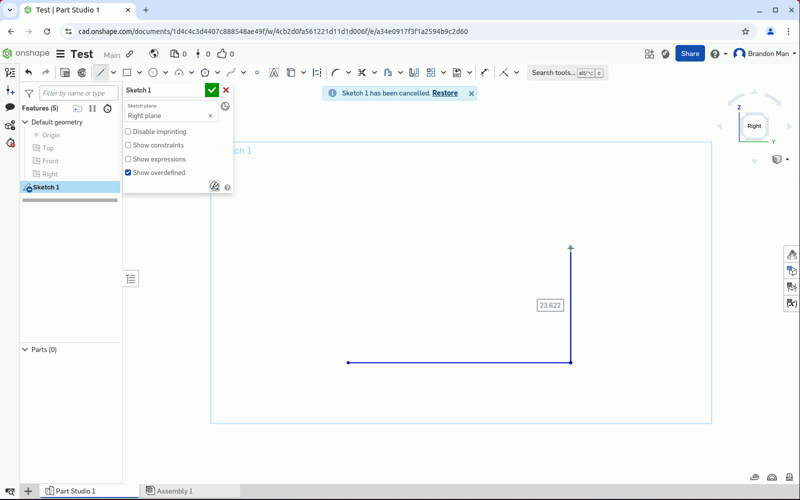
mouse_move(589, 247)
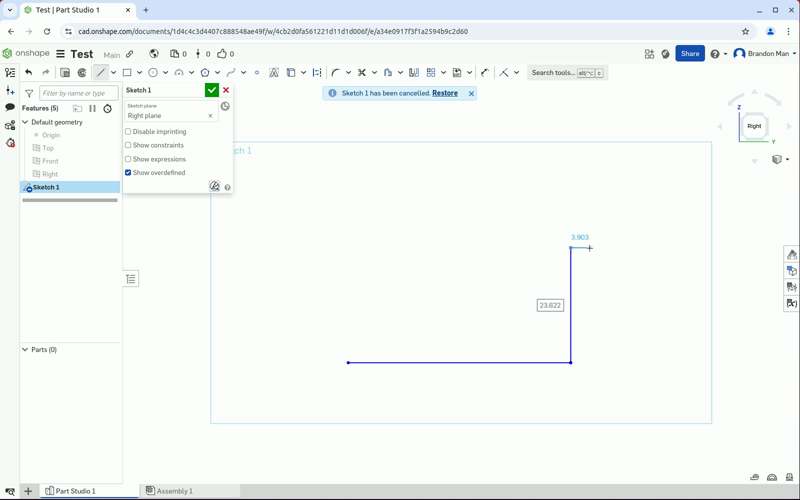
mouse_move(545, 247)
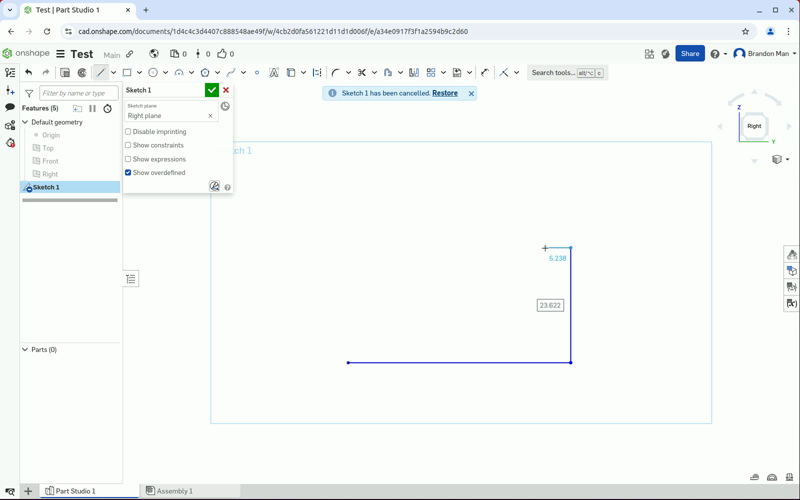
click(545, 247)
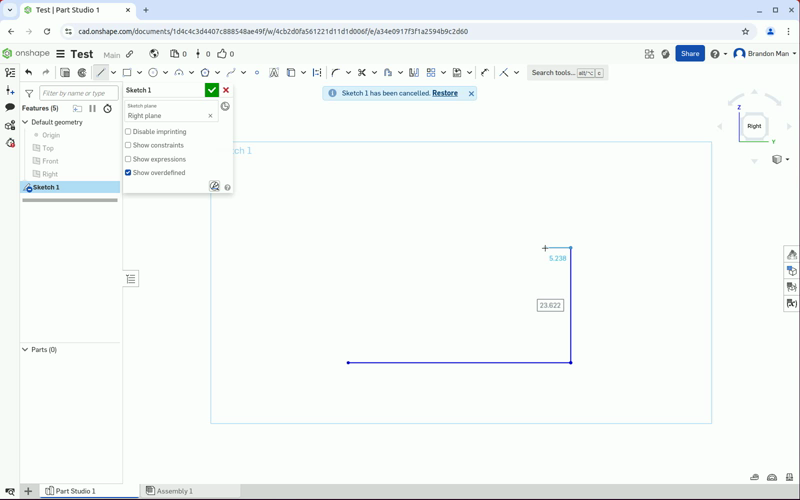
key_up(shift)
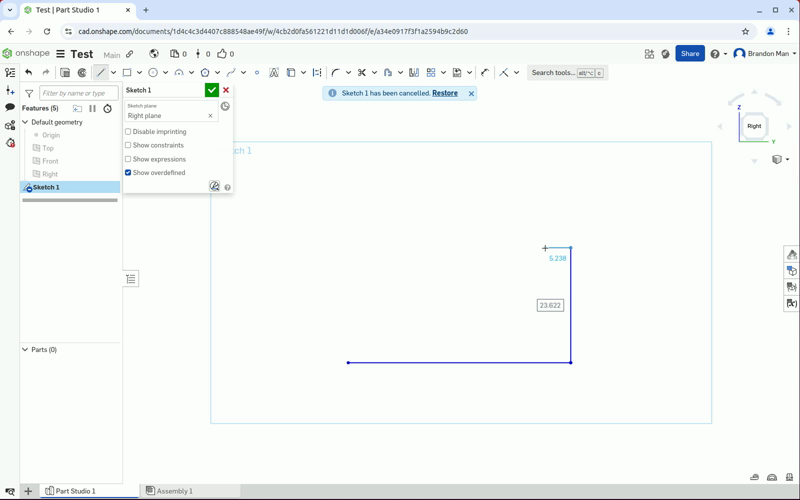
key_down(shift)
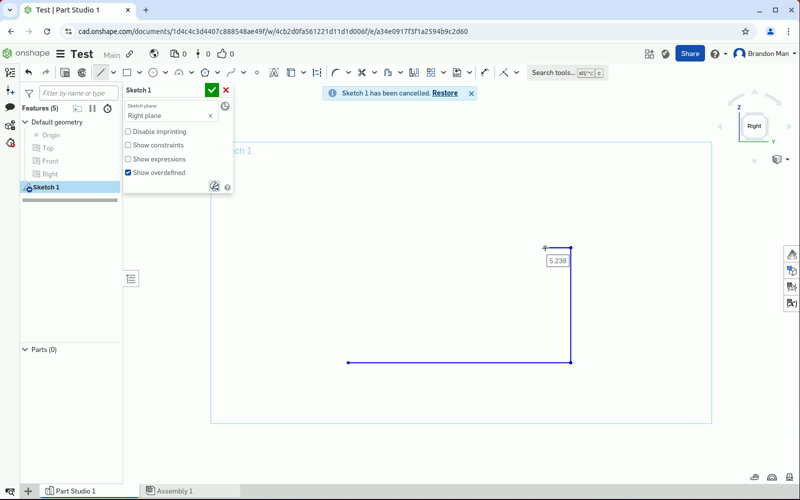
mouse_move(575, 247)
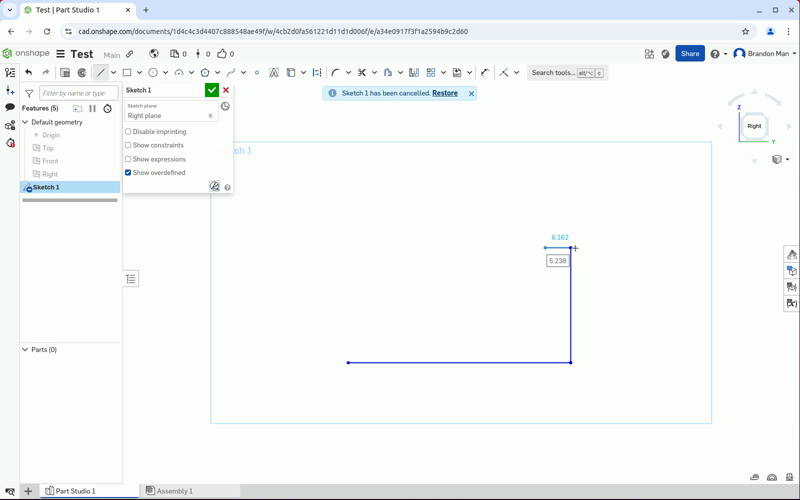
mouse_move(545, 231)
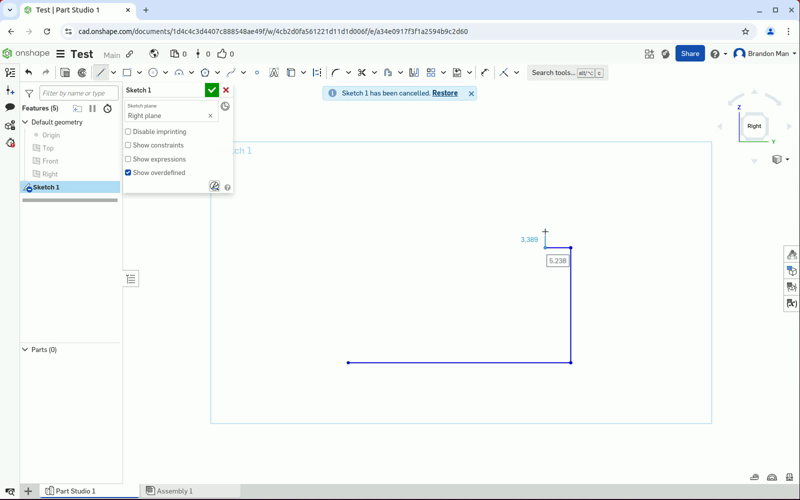
click(545, 231)
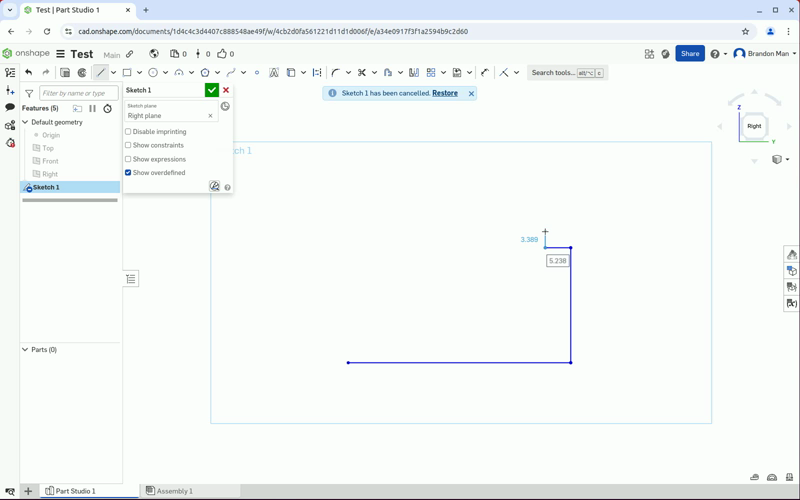
key_up(shift)
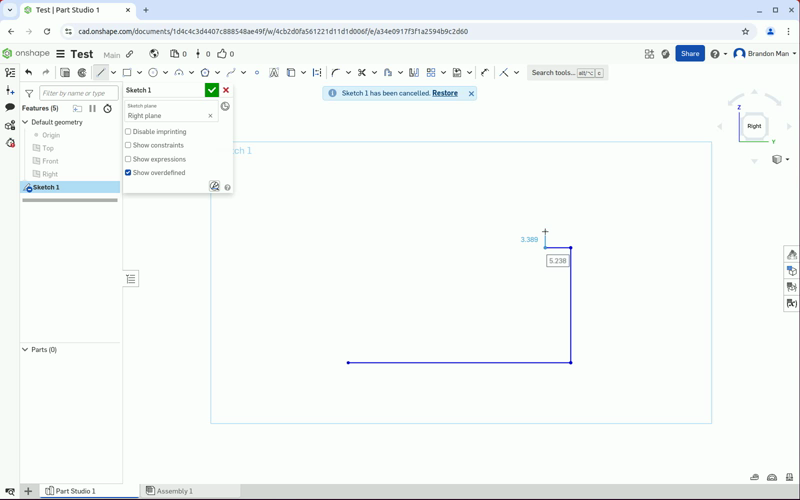
key_down(shift)
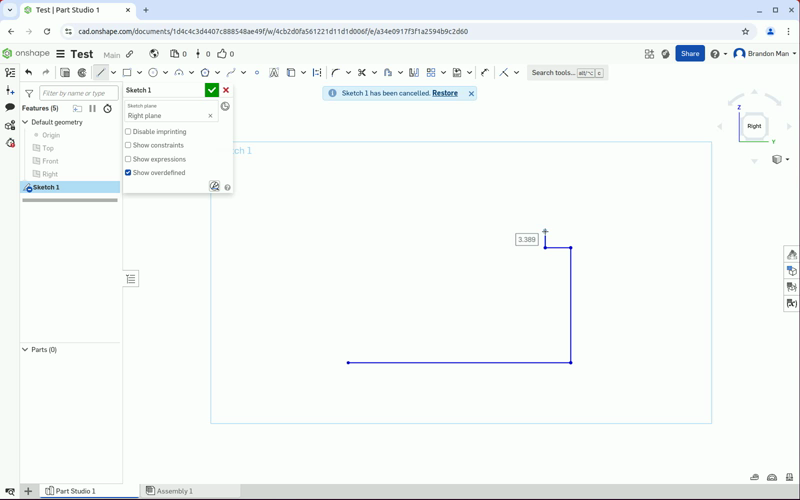
mouse_move(575, 231)
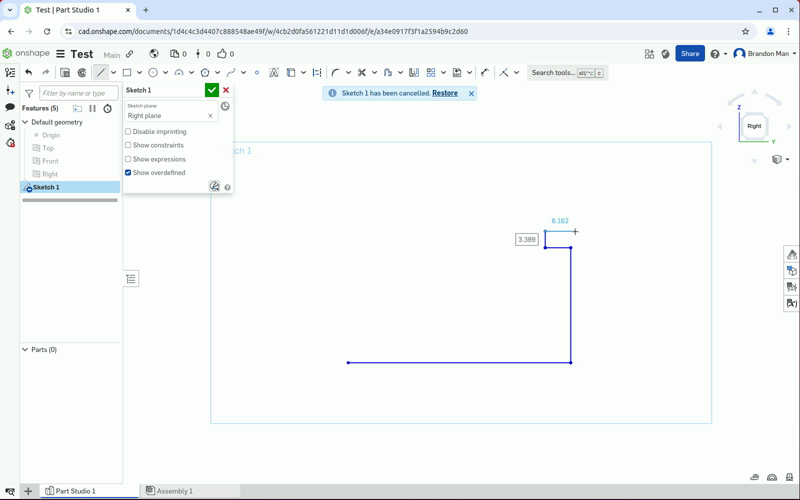
mouse_move(495, 231)
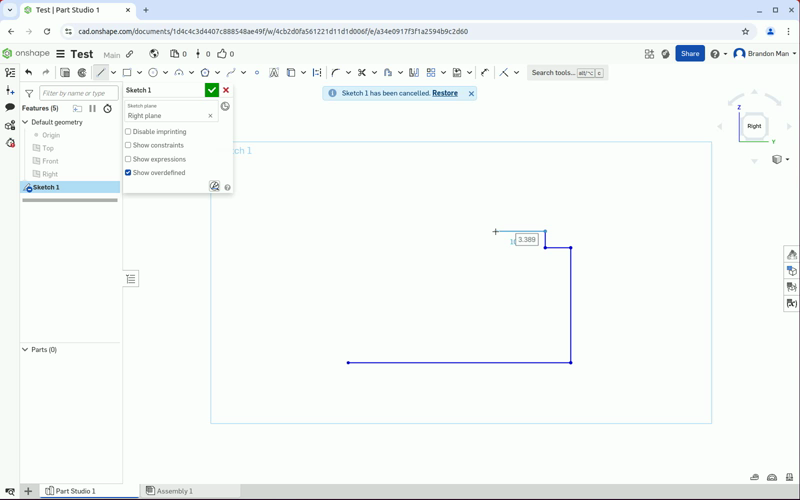
click(495, 231)
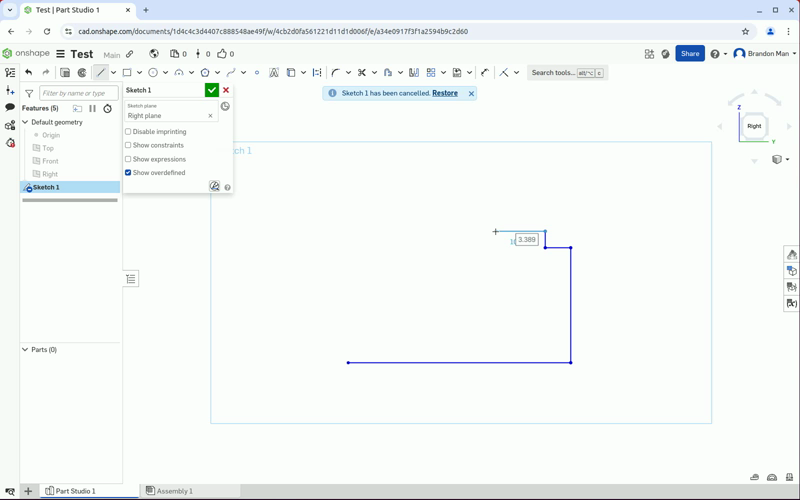
key_up(shift)
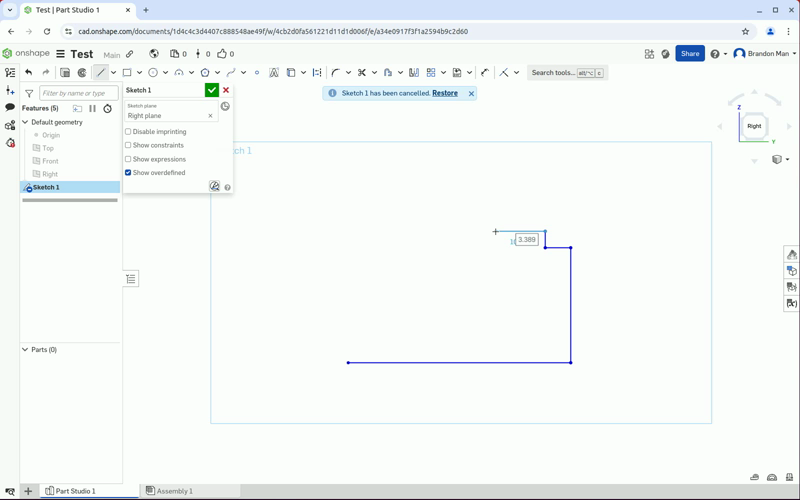
key_down(shift)
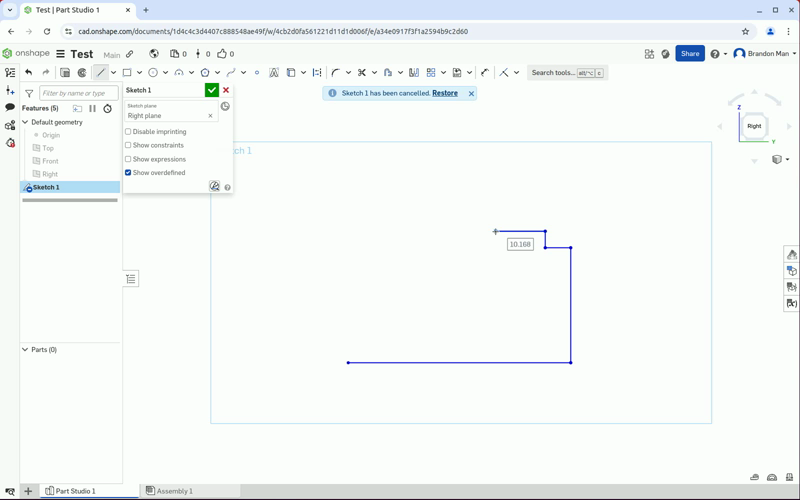
mouse_move(525, 231)
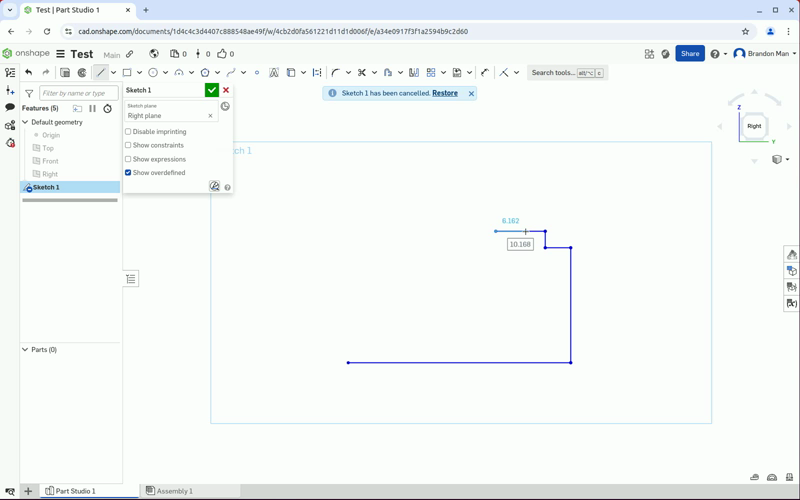
mouse_move(495, 247)
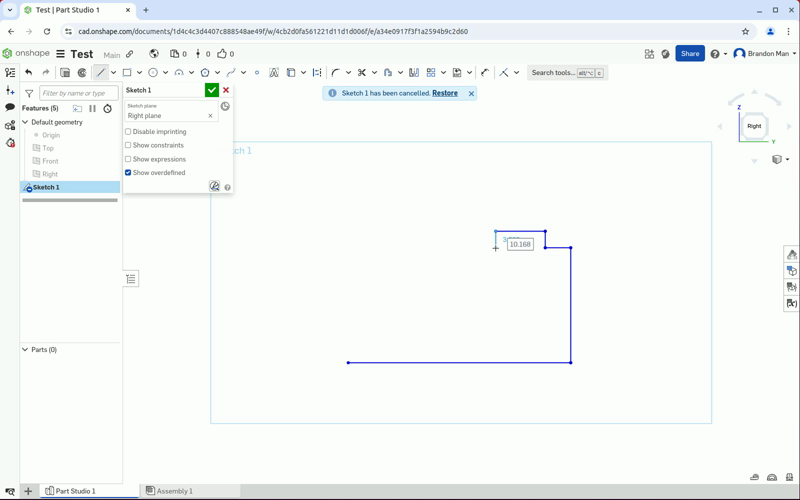
click(495, 247)
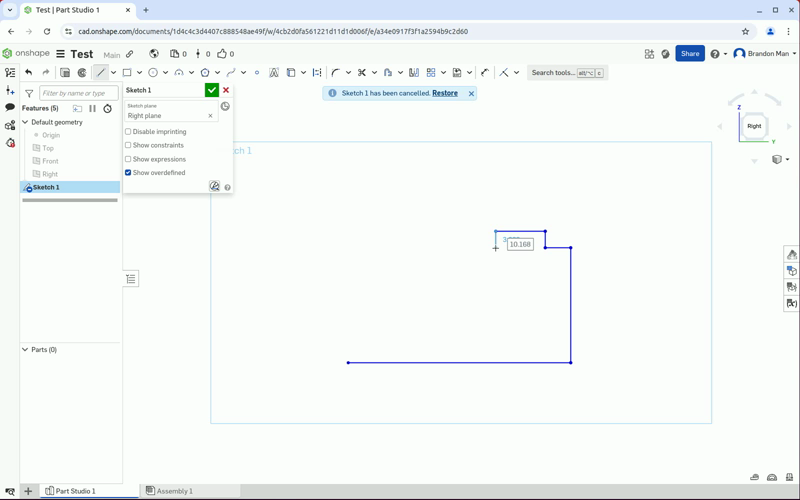
key_up(shift)
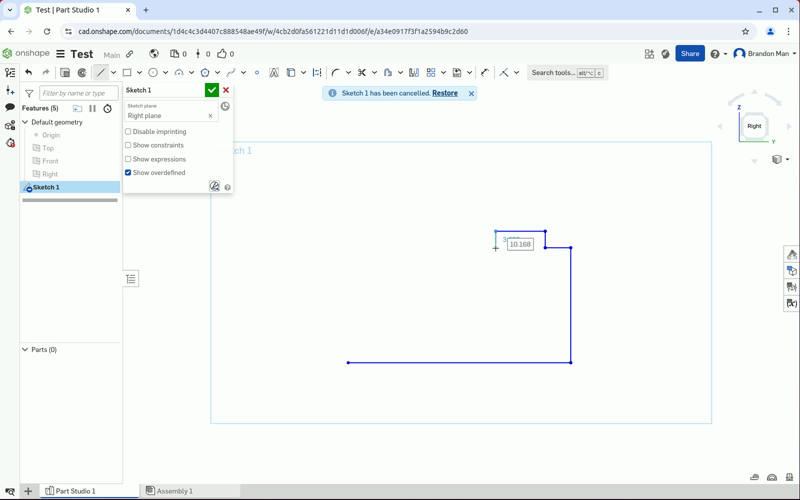
key_down(shift)
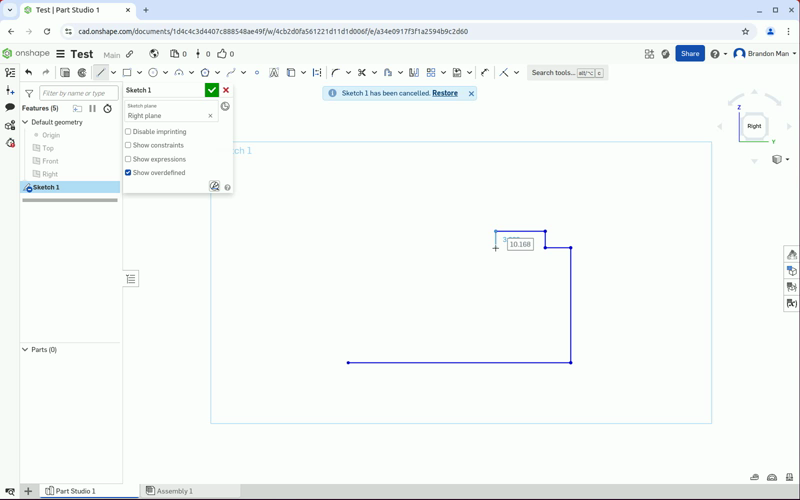
mouse_move(525, 247)
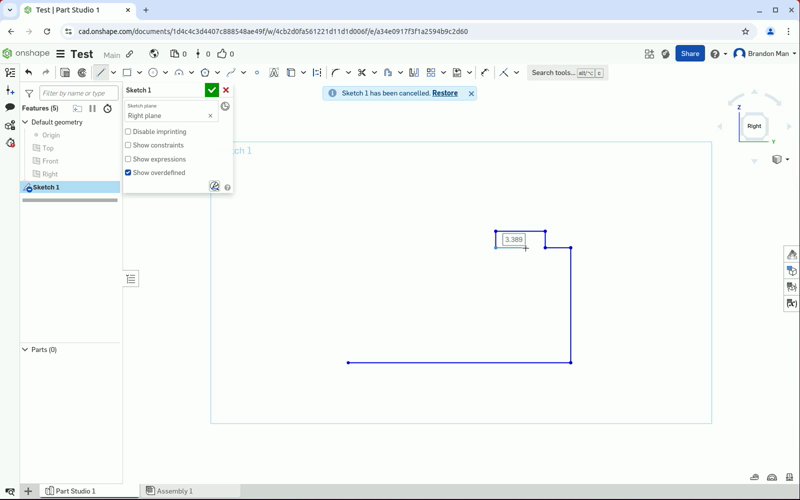
mouse_move(472, 247)
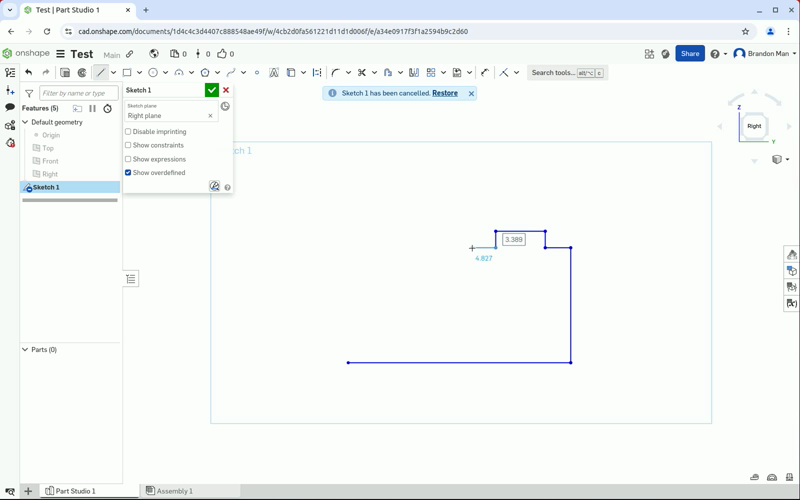
click(472, 247)
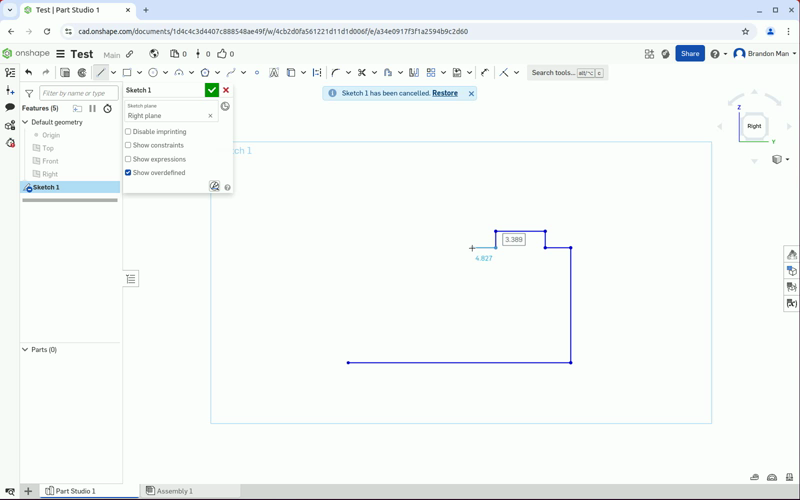
key_up(shift)
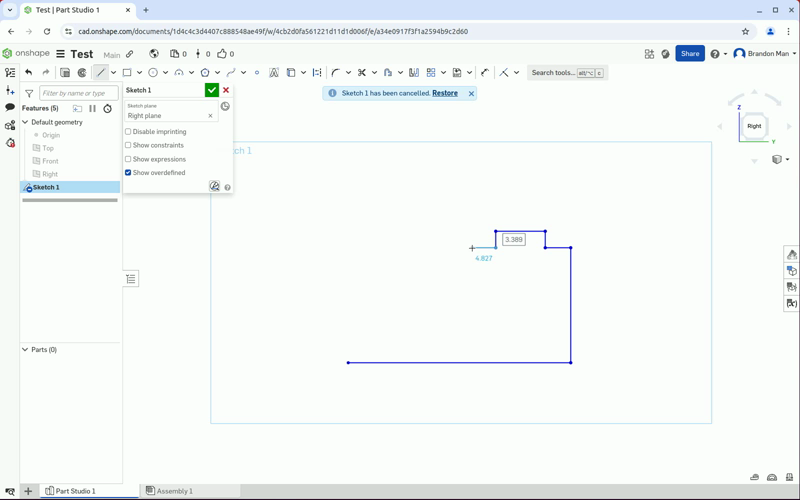
key_down(shift)
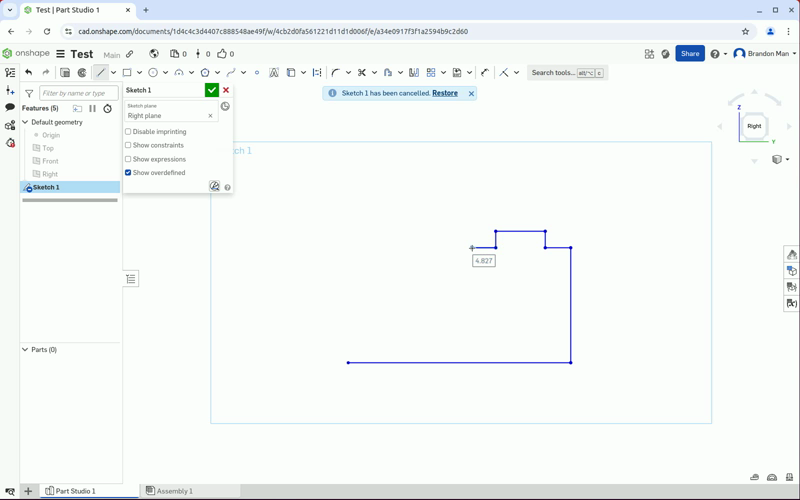
mouse_move(502, 247)
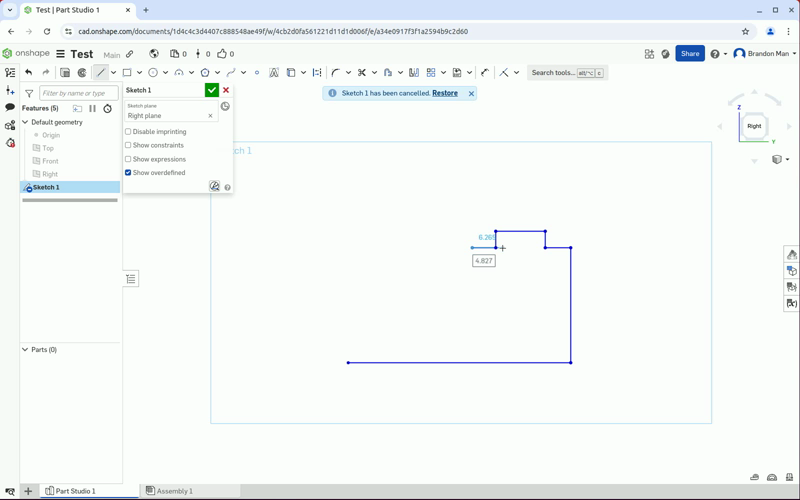
mouse_move(472, 297)
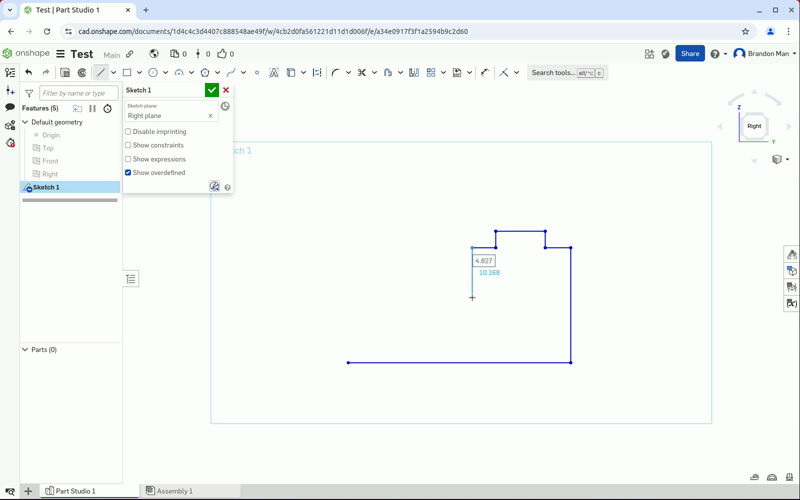
click(472, 297)
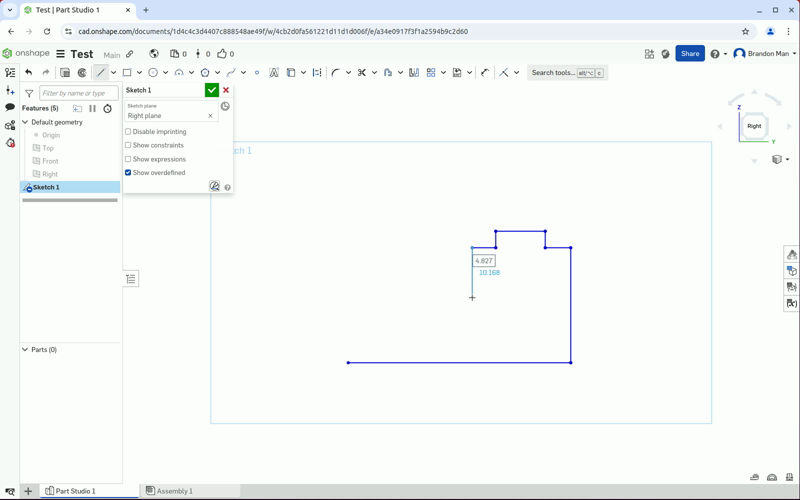
key_up(shift)
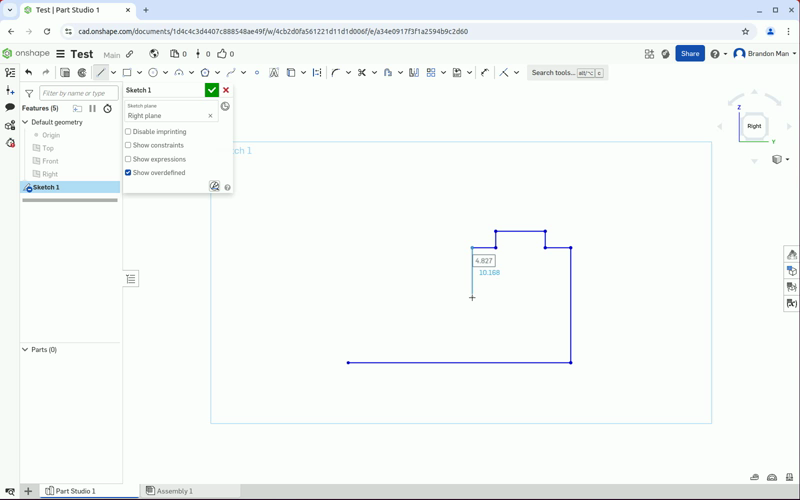
key_down(shift)
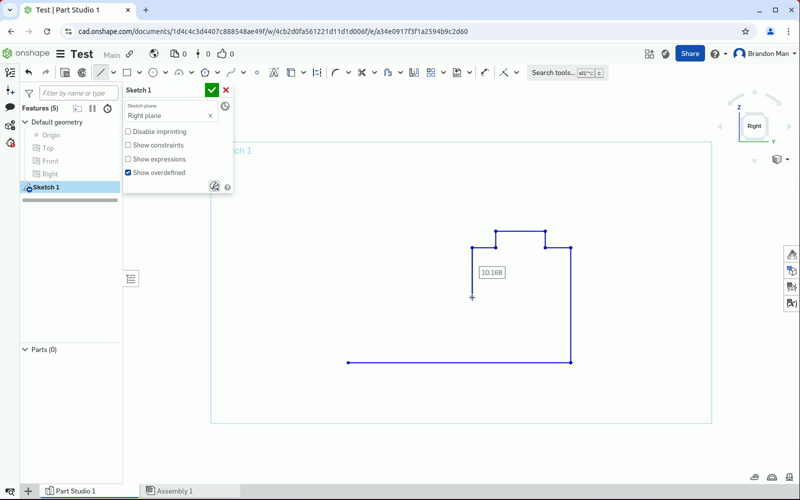
mouse_move(348, 297)
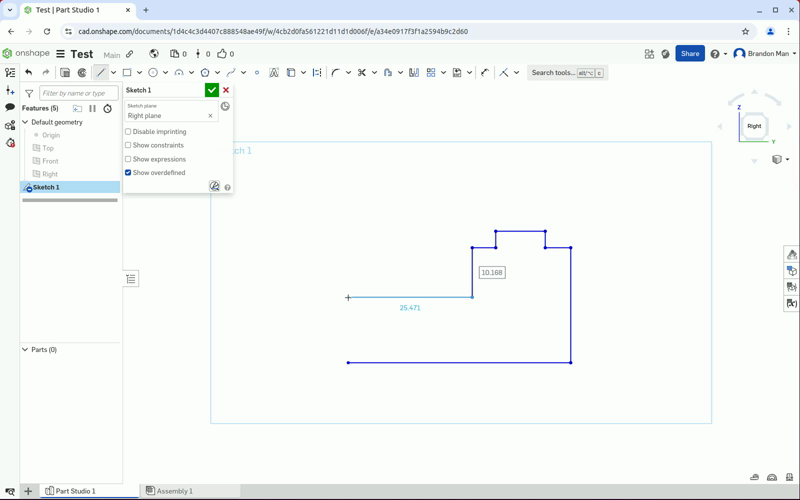
click(348, 297)
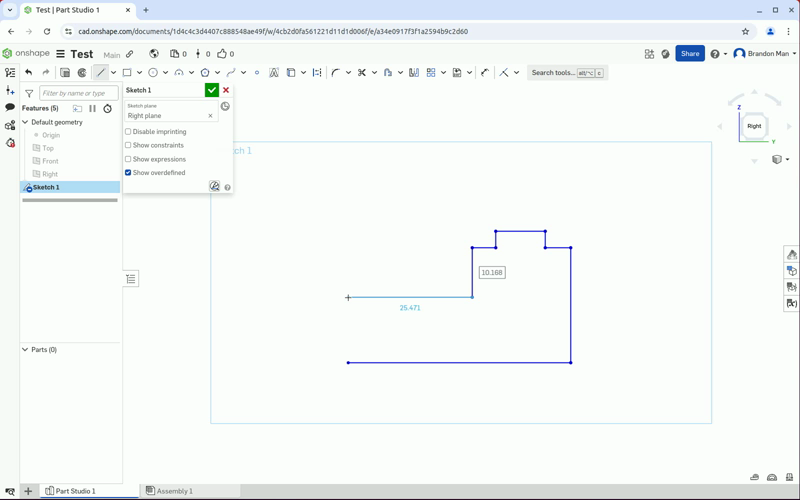
key_up(shift)
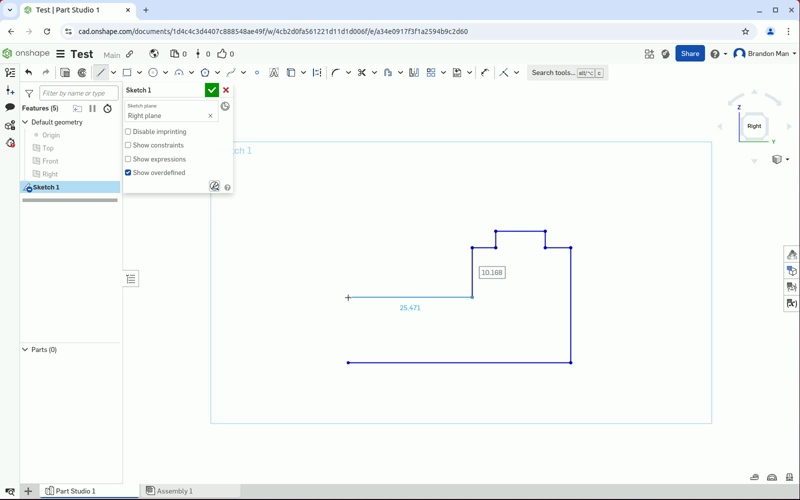
key_down(shift)
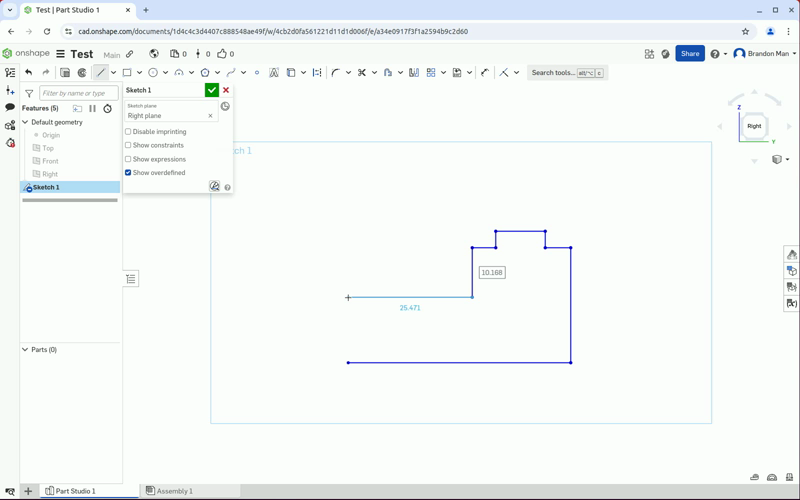
mouse_move(348, 362)
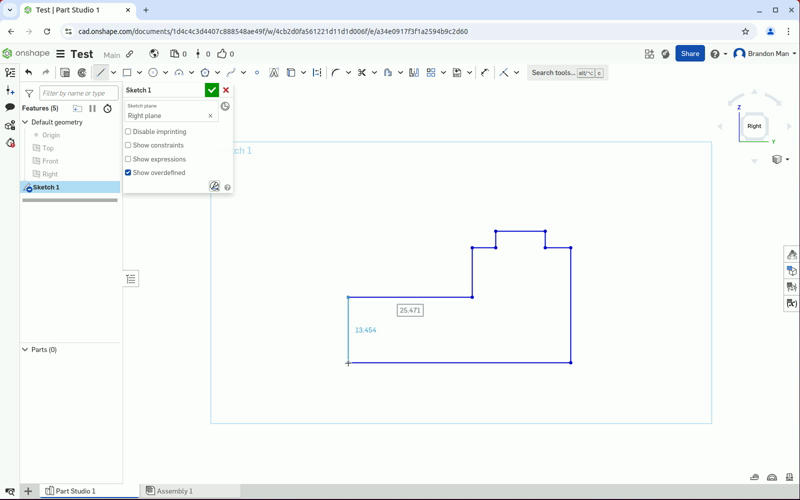
key_up(shift)
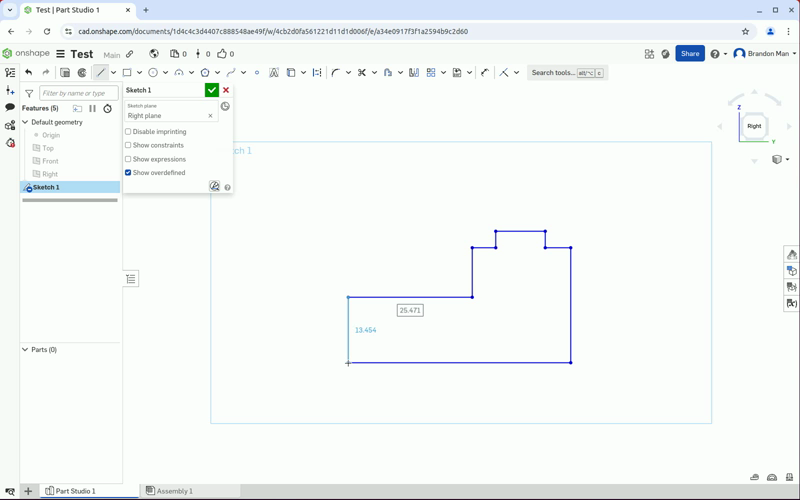
click(348, 362)
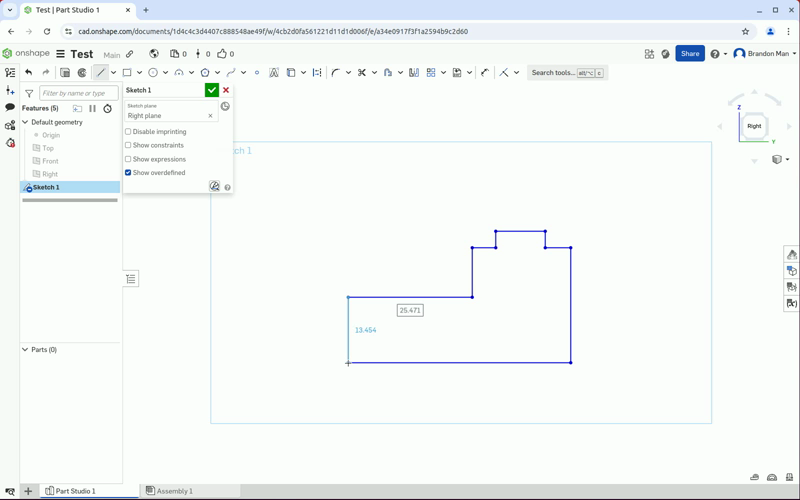
key(esc)
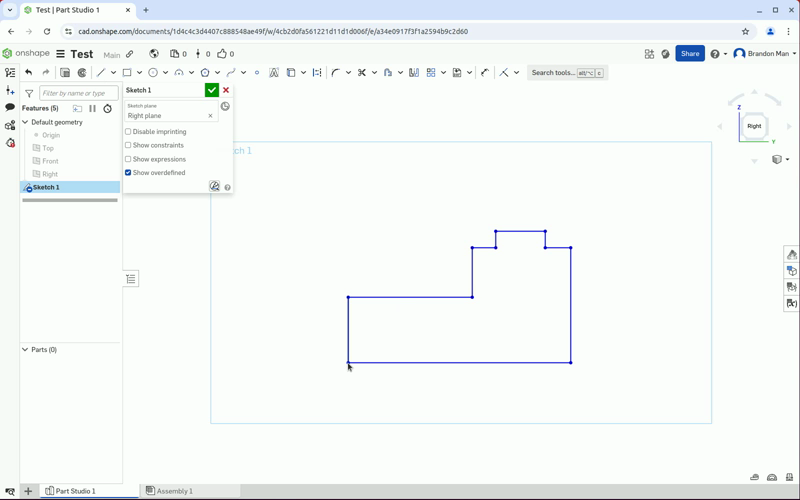
mouse_move(496, 264)
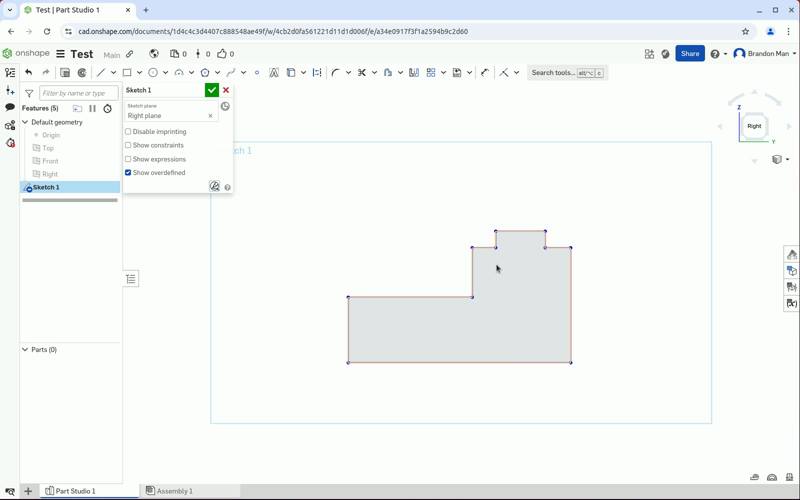
click(496, 264)
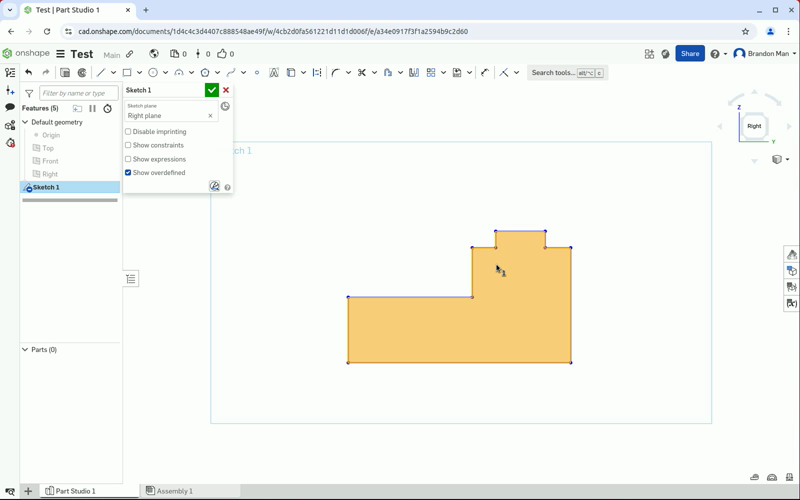
mouse_move(73, 352)
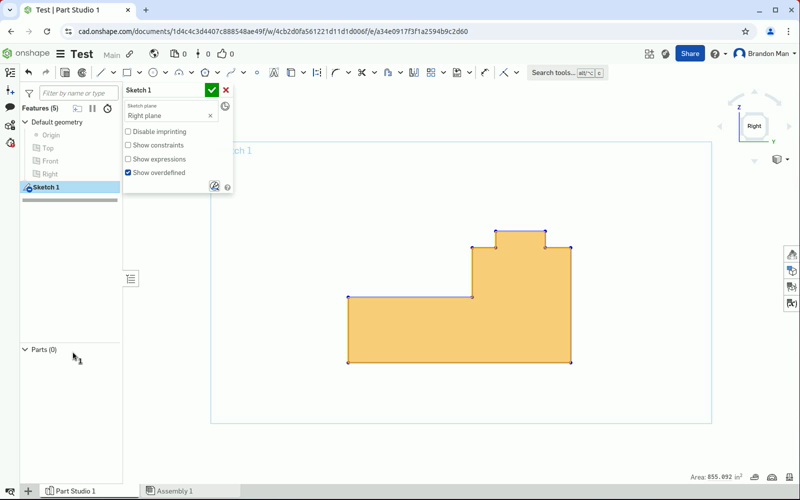
key(shift+y)
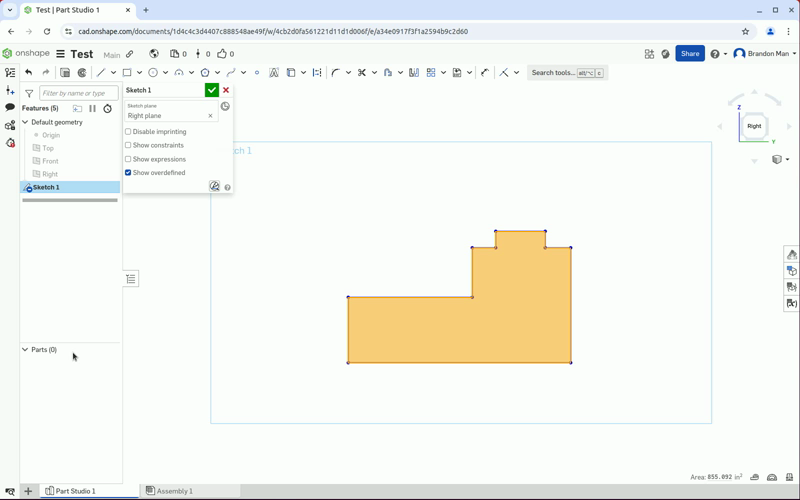
key(shift+e)
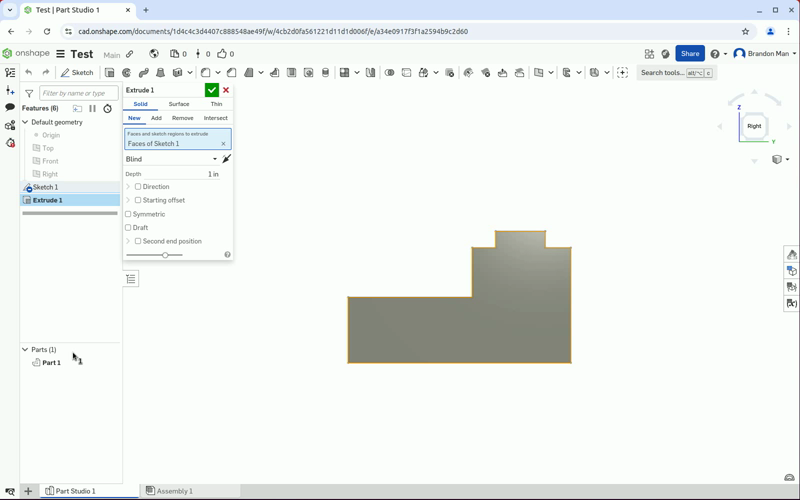
mouse_move(143, 106)
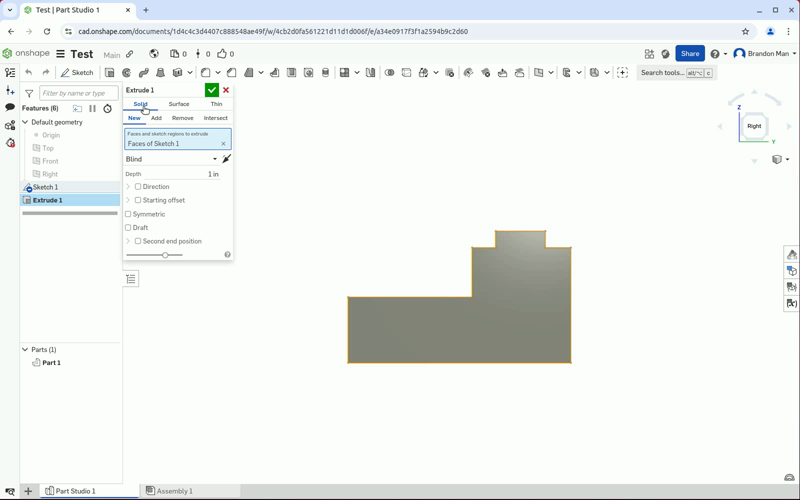
click(143, 106)
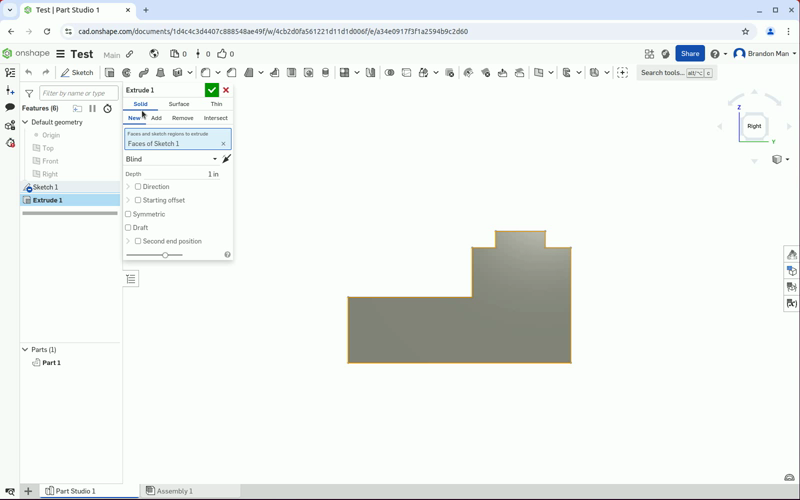
mouse_move(137, 120)
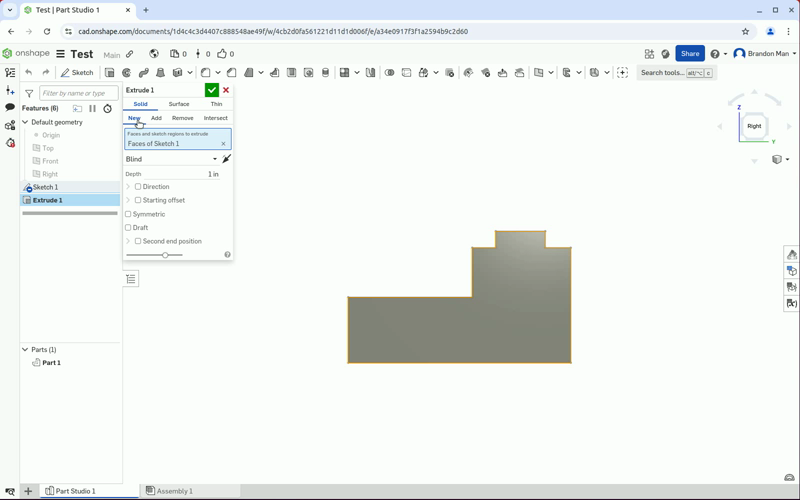
click(137, 120)
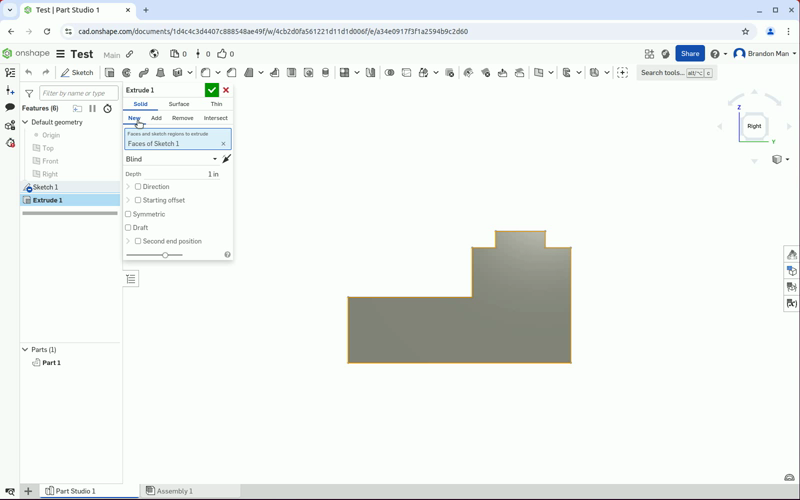
key(tab, 4)
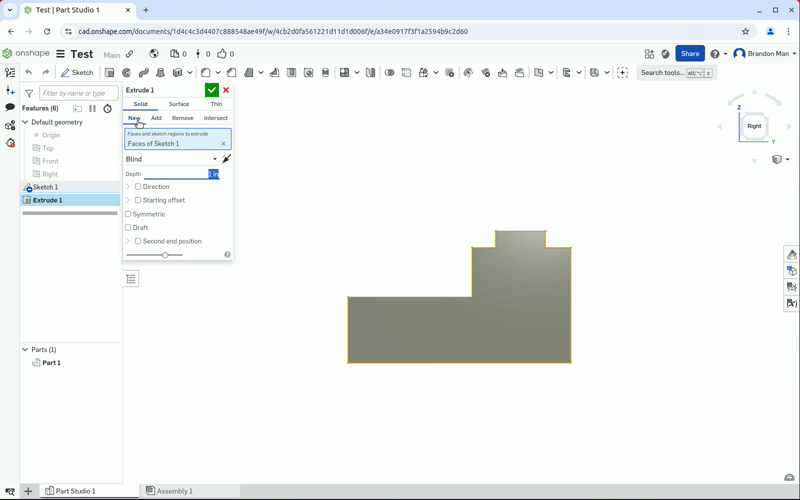
text(20.46)
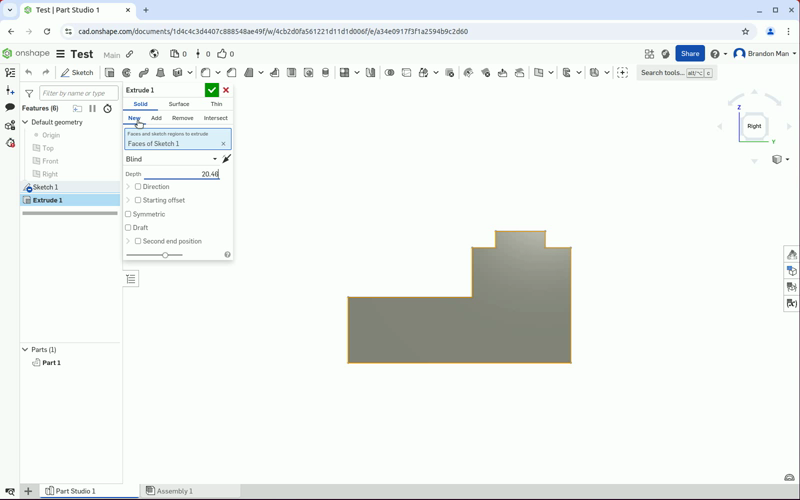
key(enter)
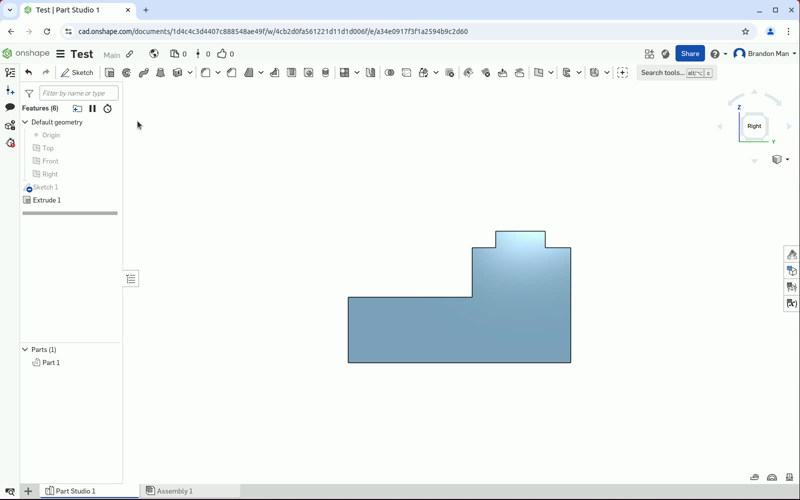
key(shift+h)
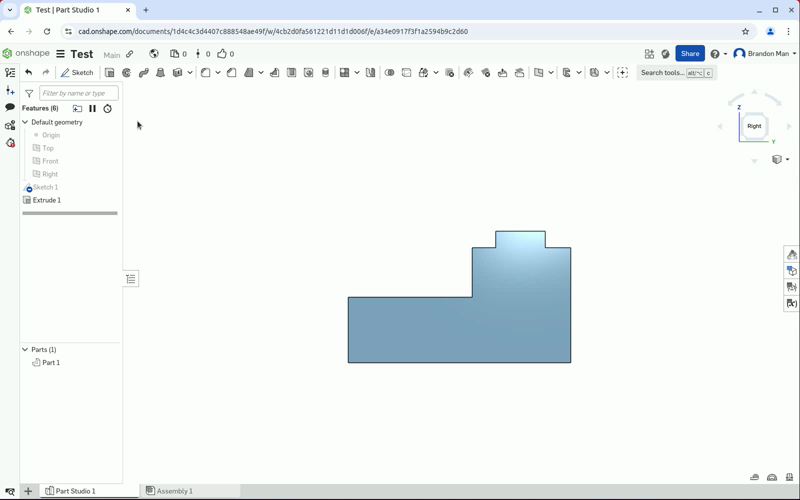
key(shift+h)
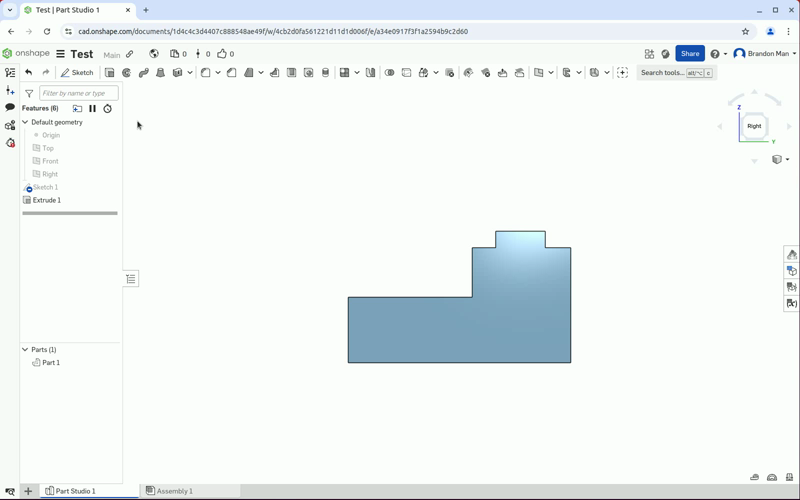
mouse_move(73, 189)
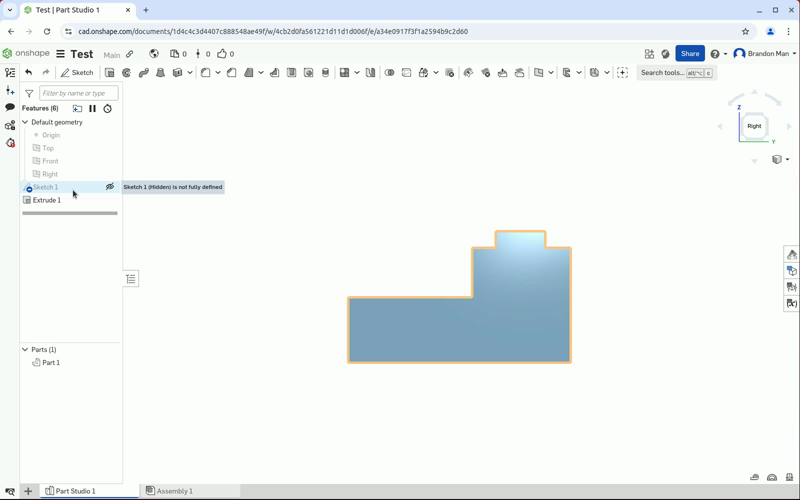
click(73, 189)
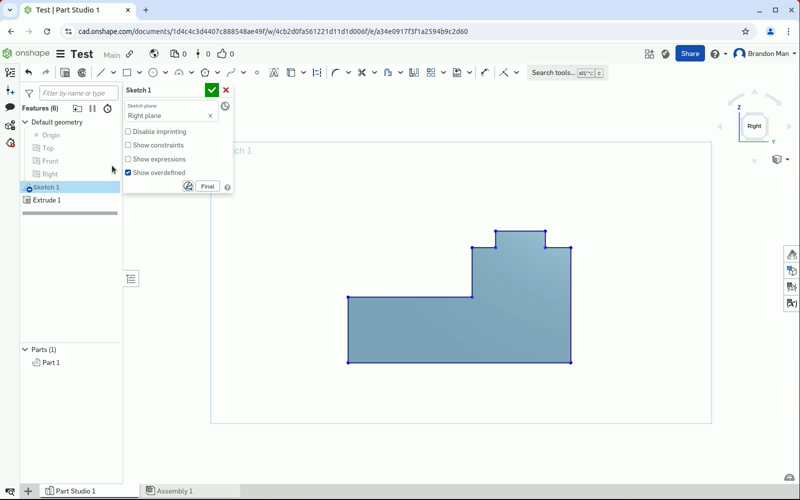
mouse_move(229, 92)
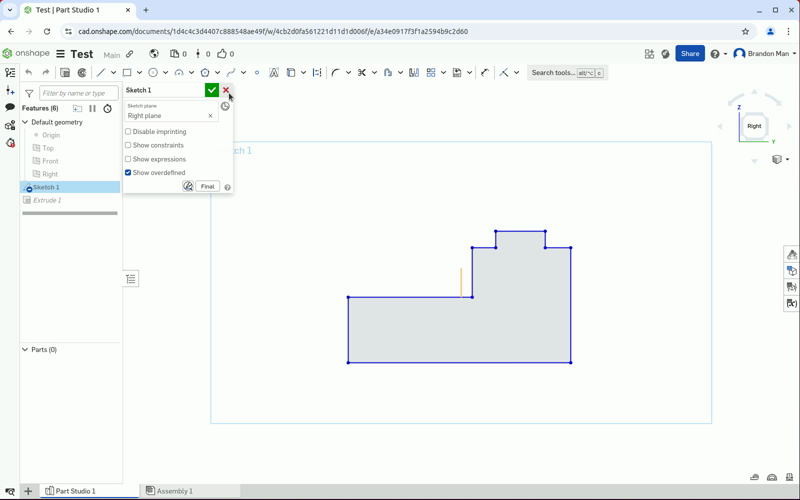
click(229, 92)
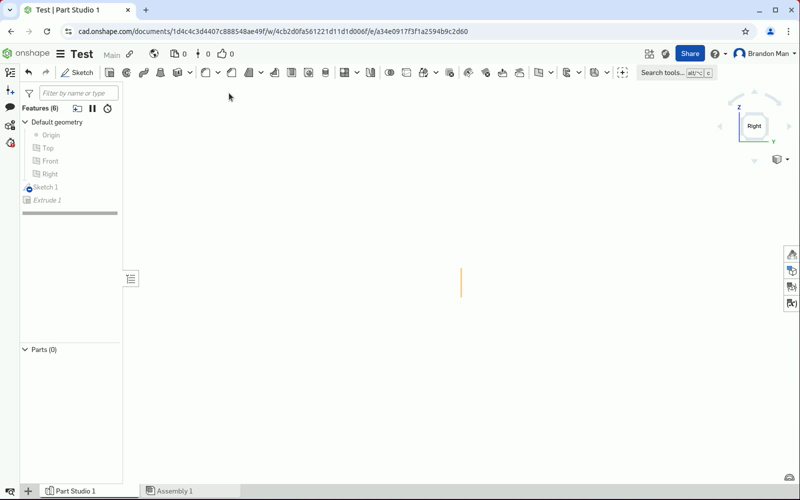
mouse_move(73, 352)
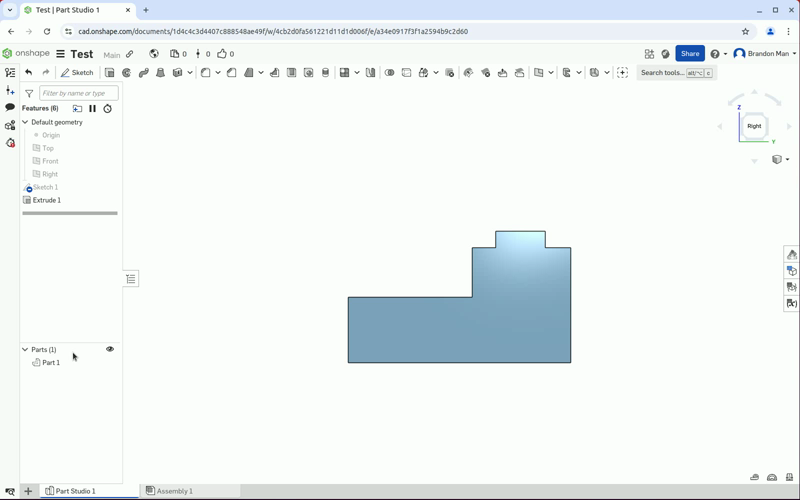
key(y)
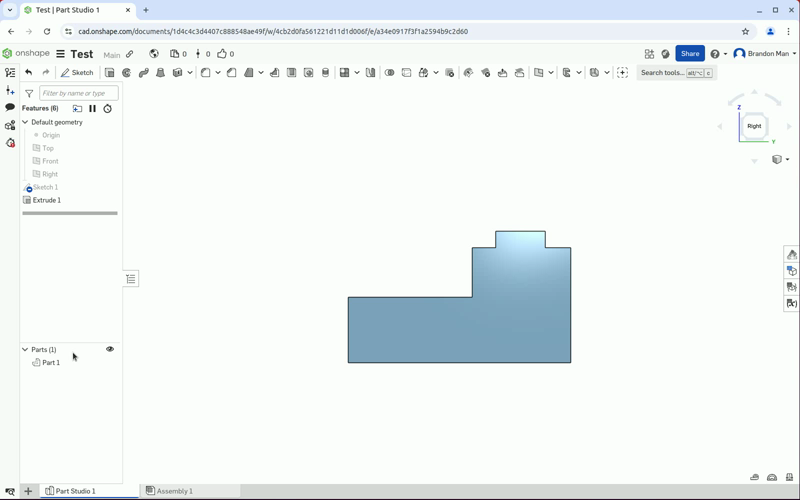
key(shift+p)
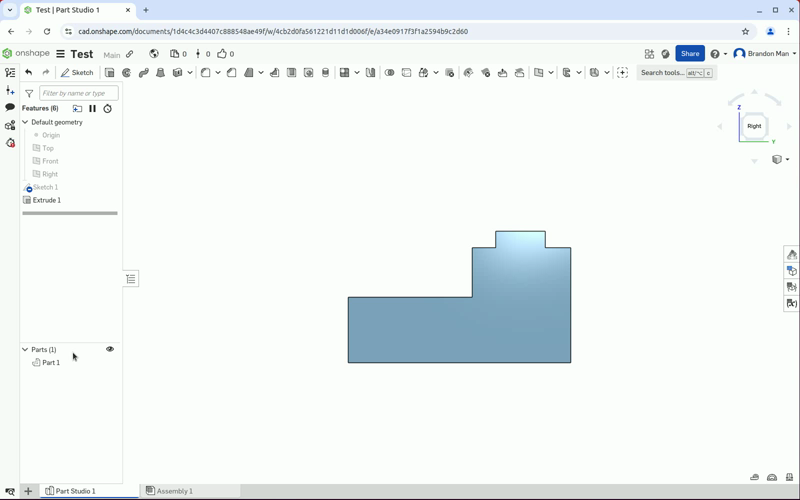
key(space)
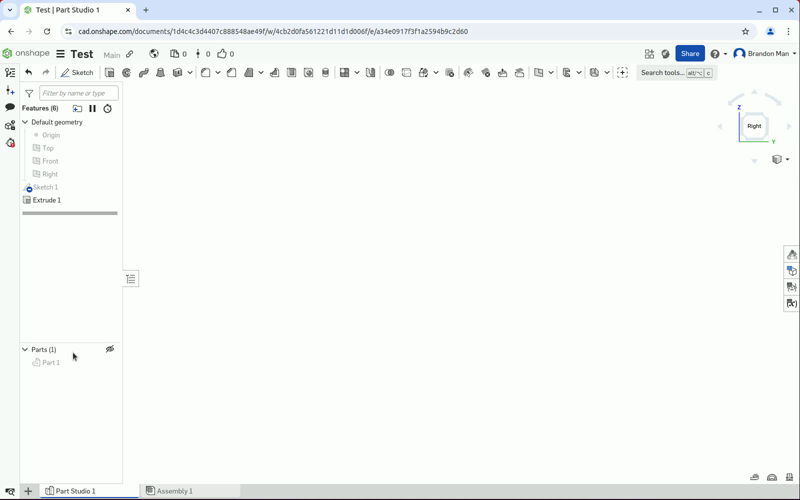
key_down(shift)
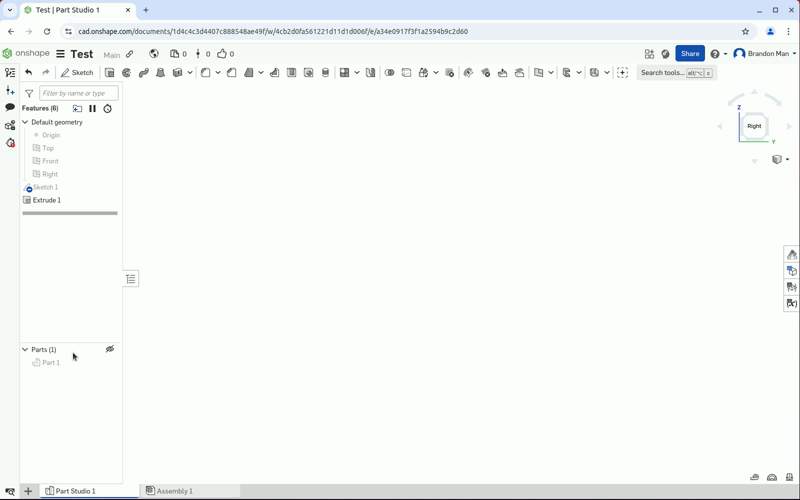
key(right)
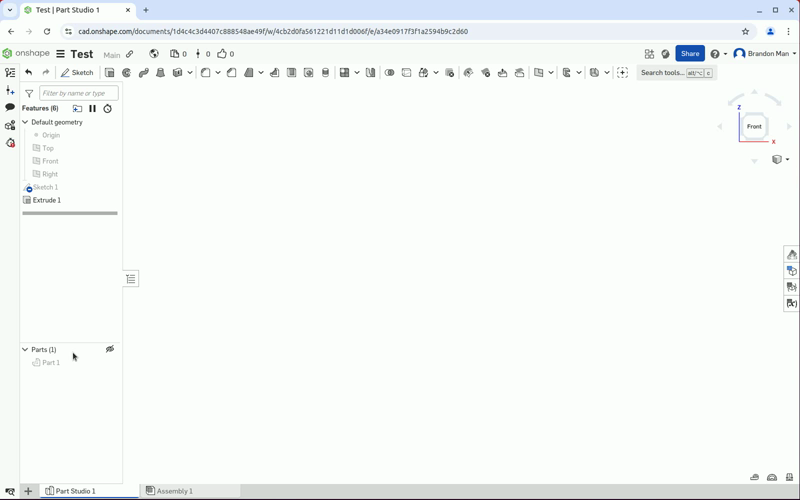
key_up(shift)
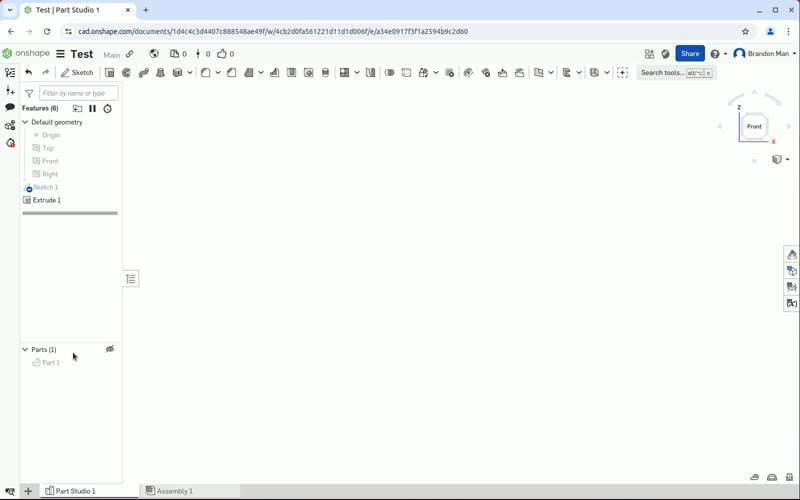
key(space)
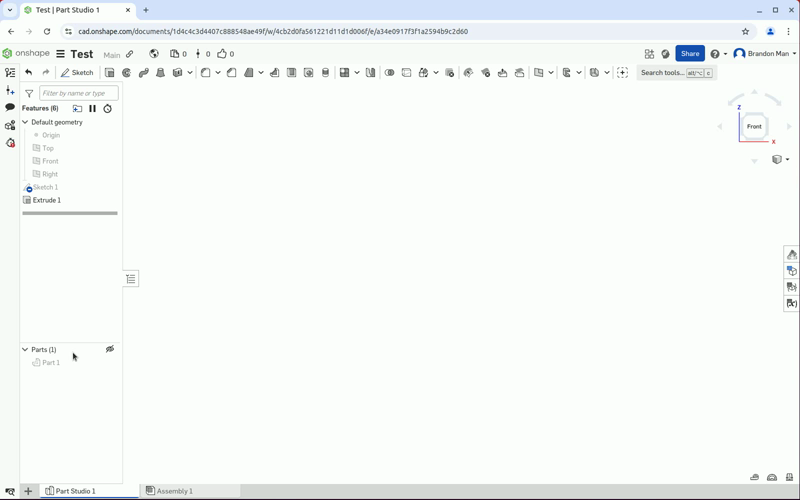
key_down(shift)
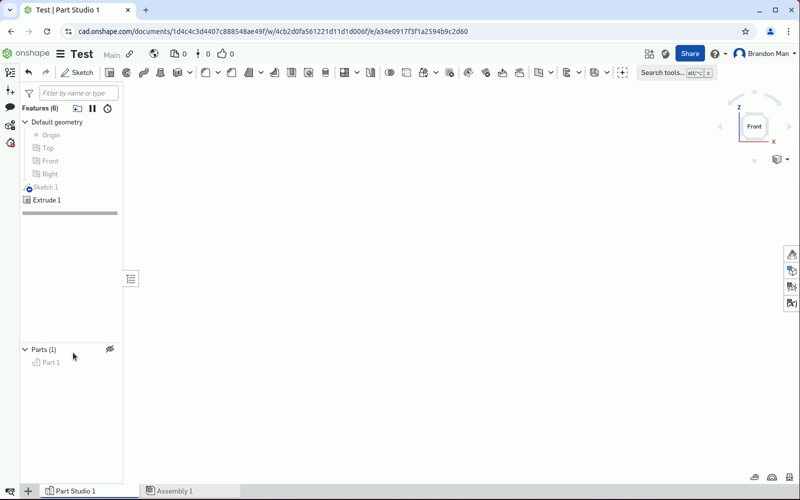
key(down)
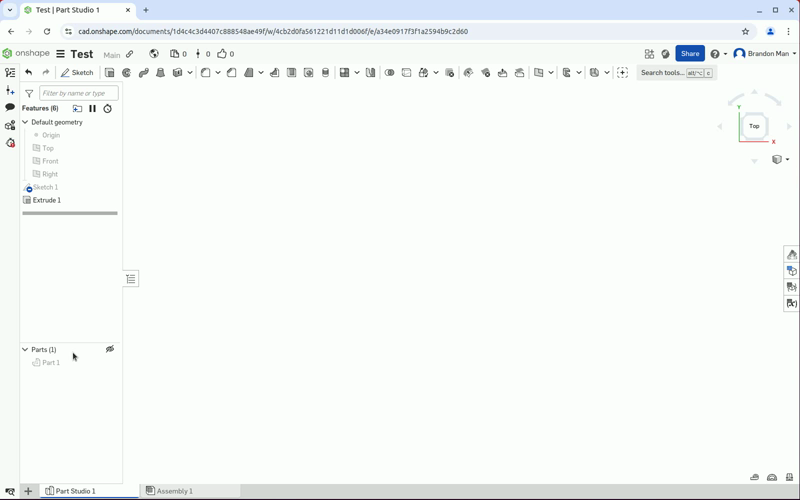
key_up(shift)
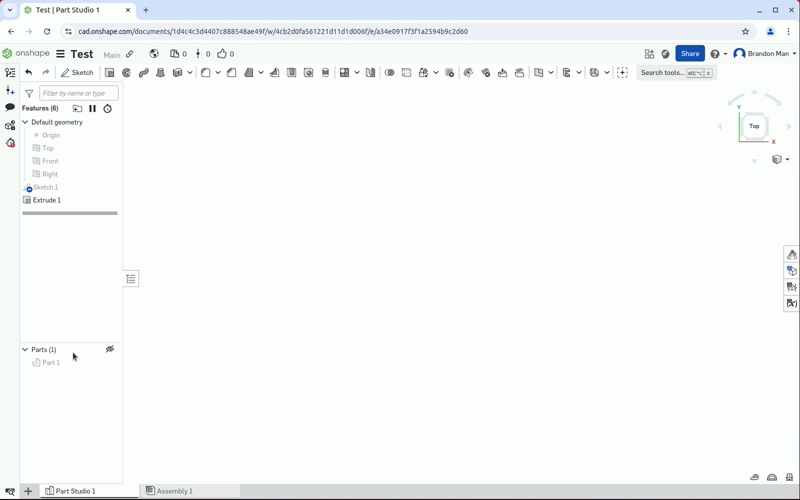
mouse_move(73, 352)
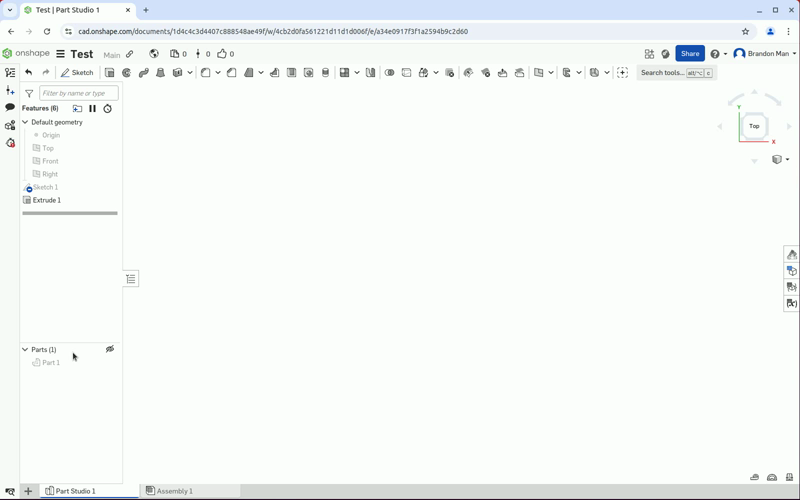
key(shift+y)
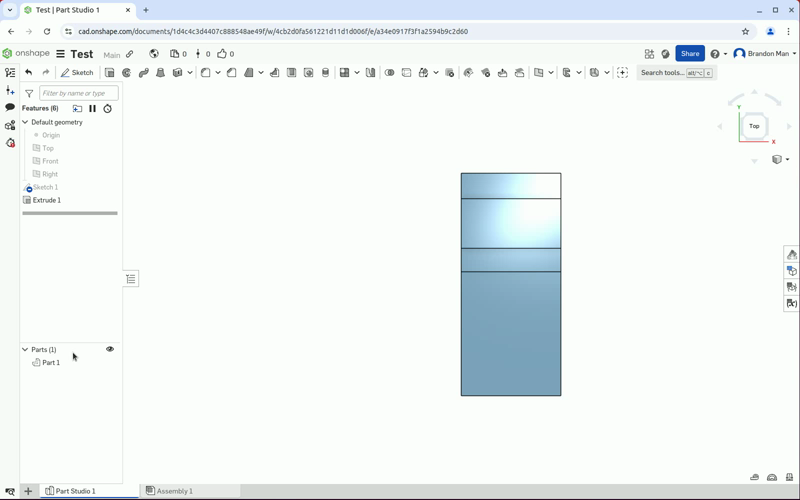
mouse_move(541, 75)
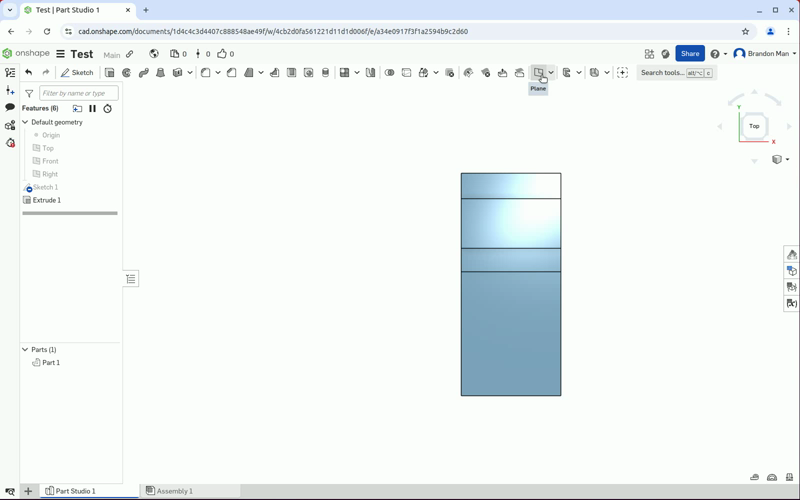
click(541, 75)
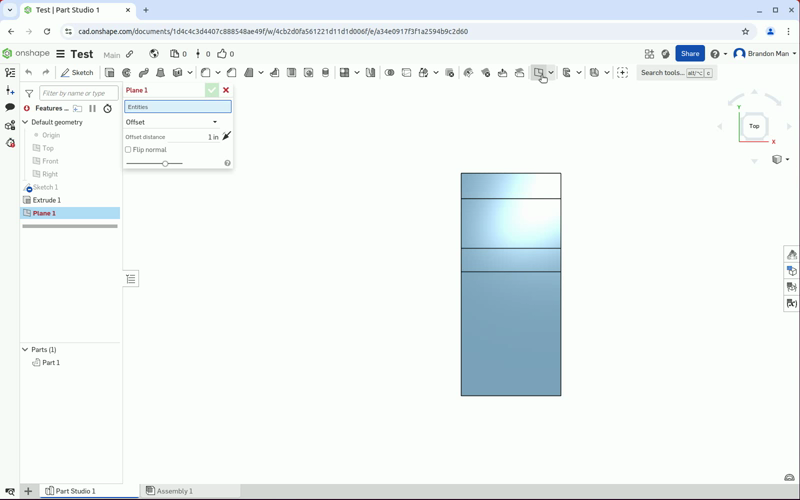
mouse_move(73, 150)
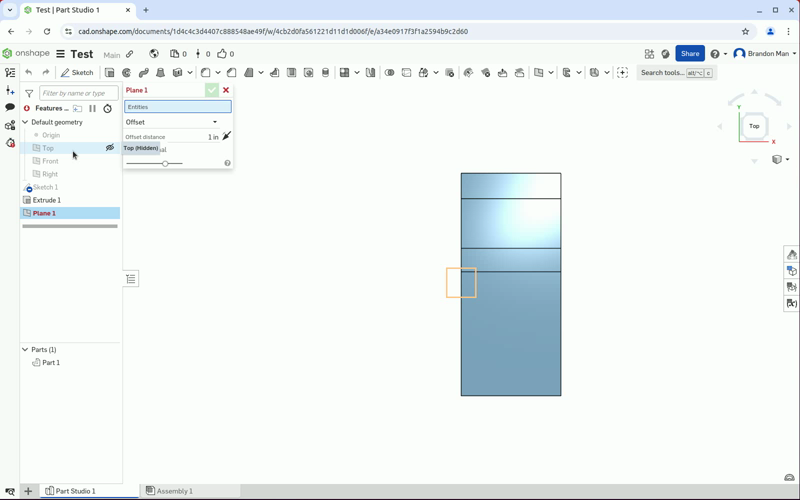
click(73, 150)
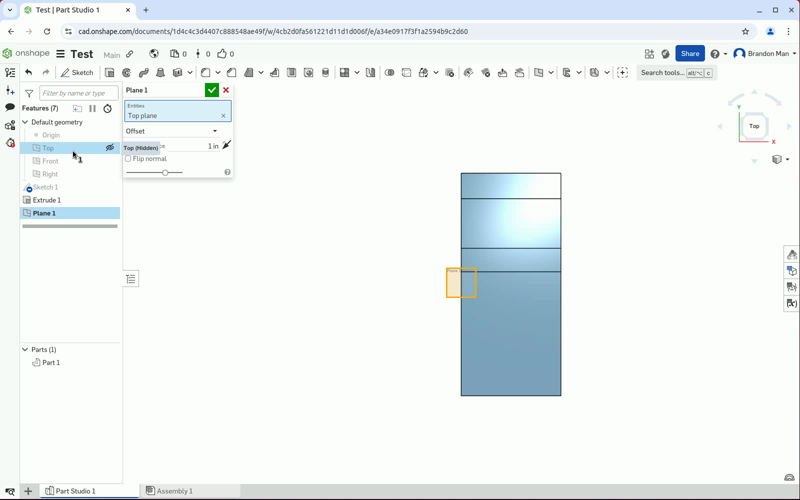
key(tab, 2)
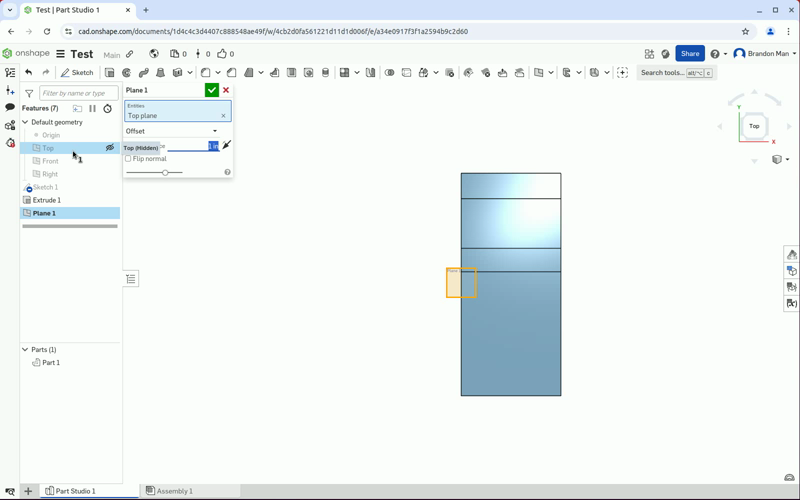
text(2.65)
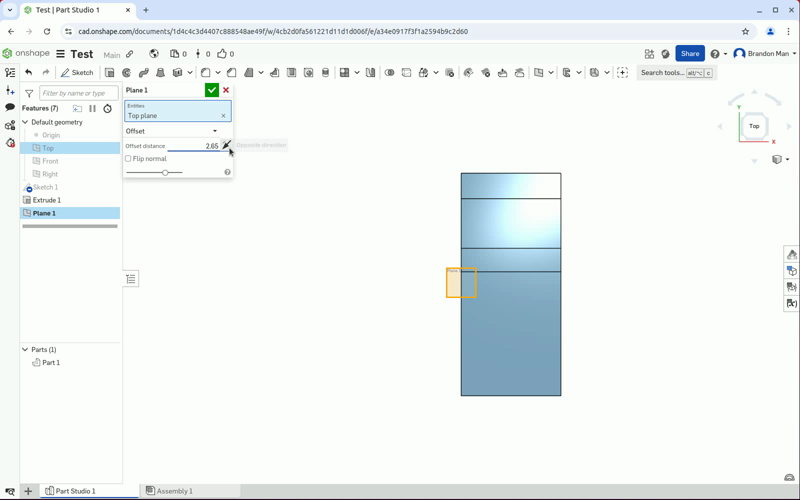
mouse_move(229, 147)
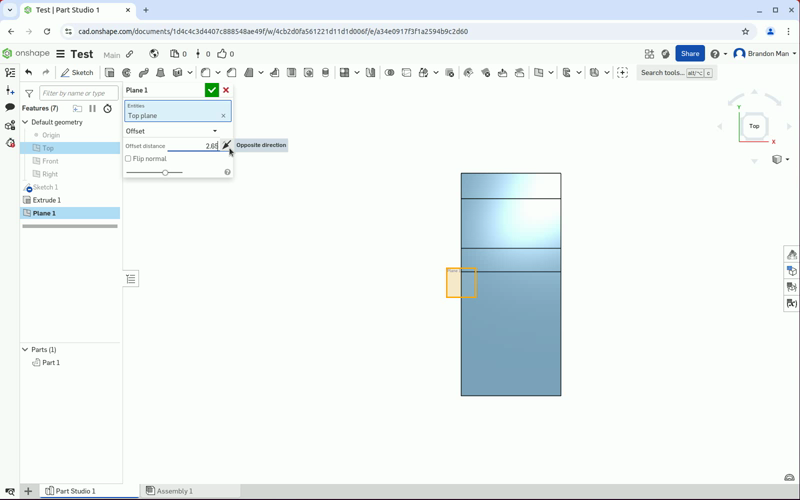
click(229, 147)
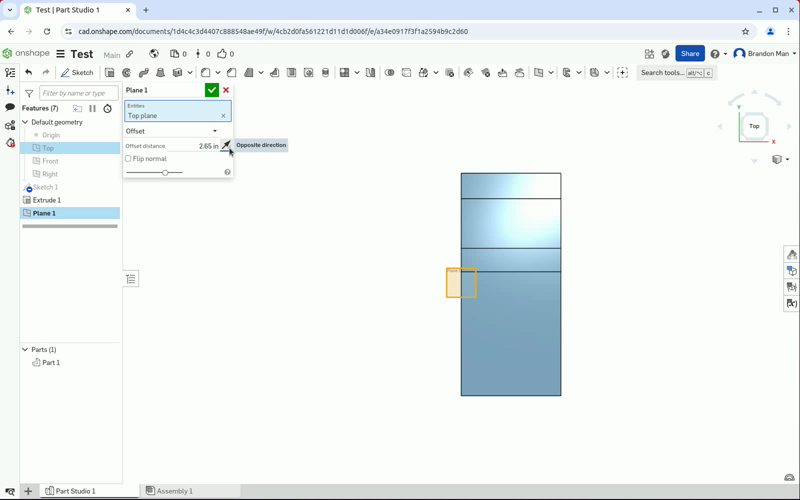
key(enter, 2)
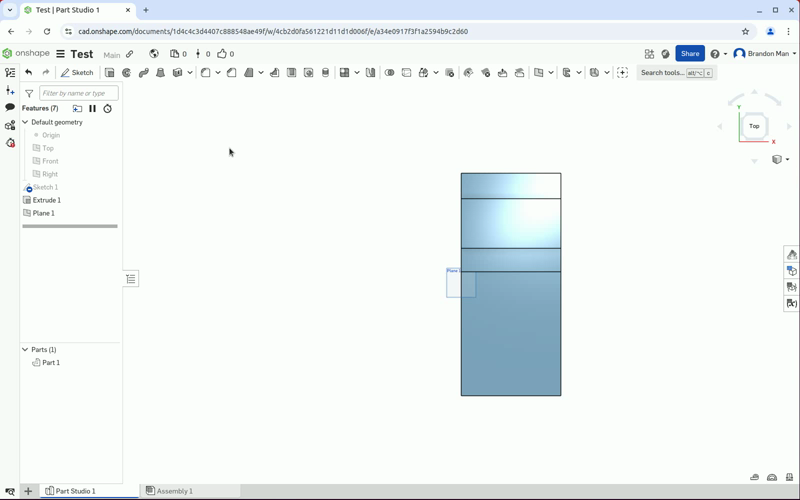
key(shift+s)
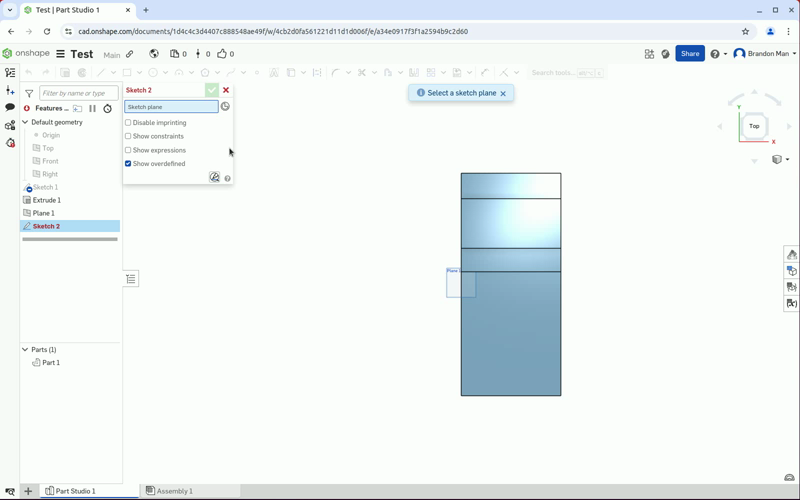
mouse_move(73, 215)
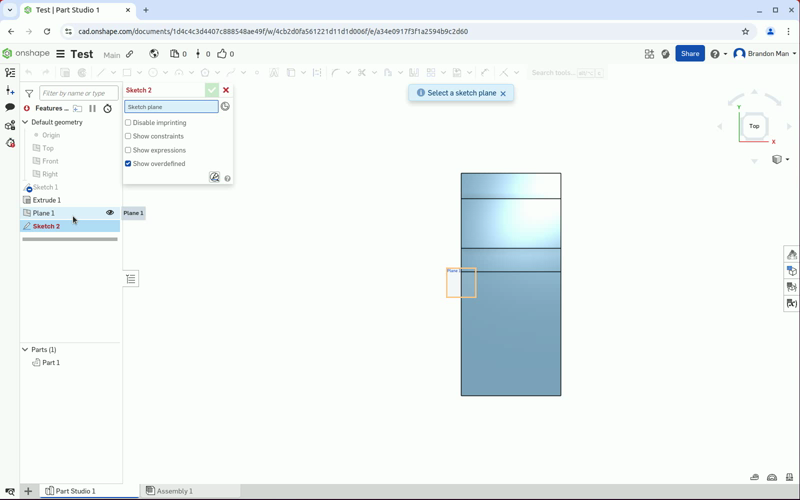
click(73, 215)
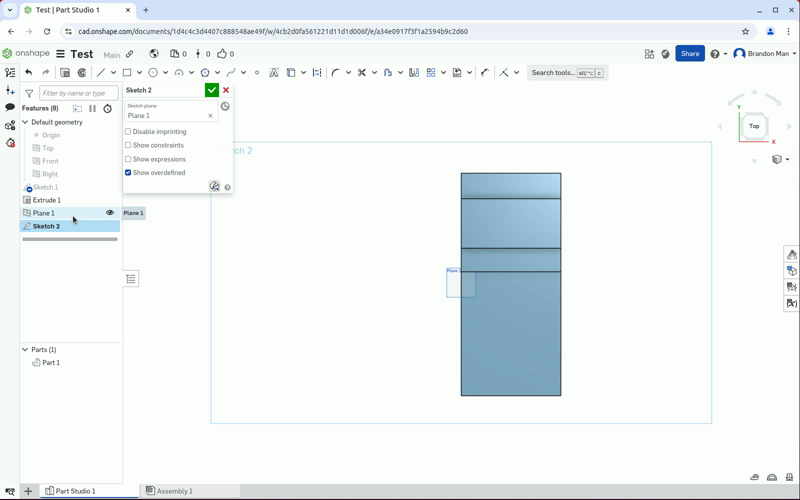
mouse_move(73, 352)
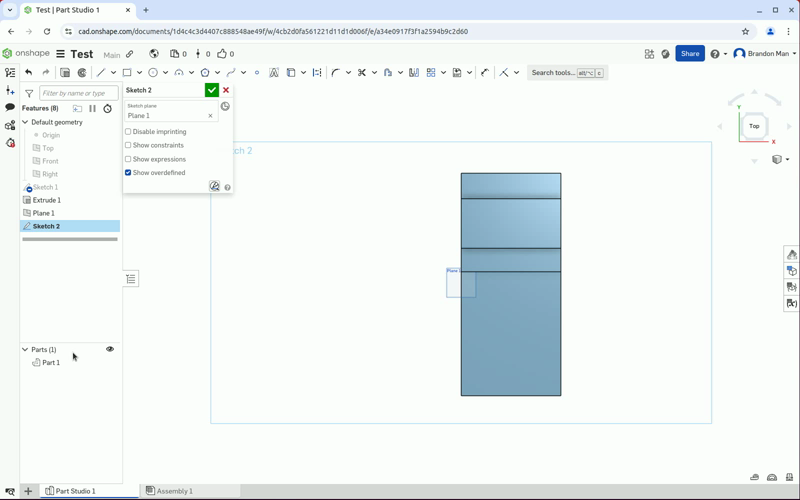
key(y)
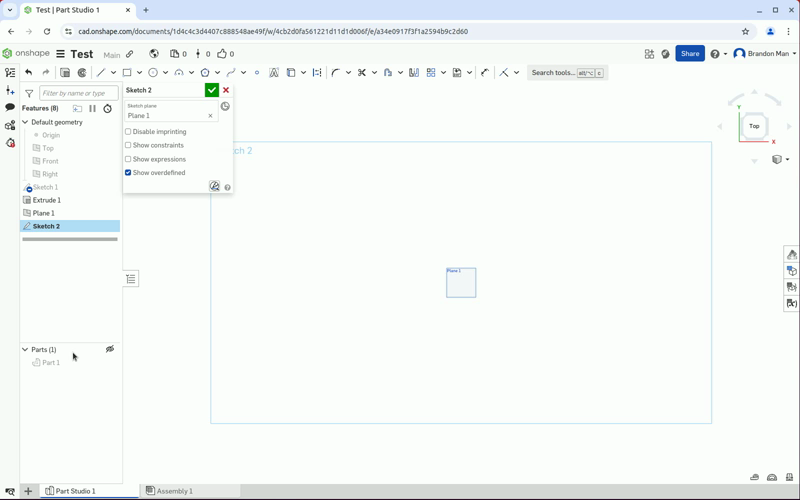
key(l)
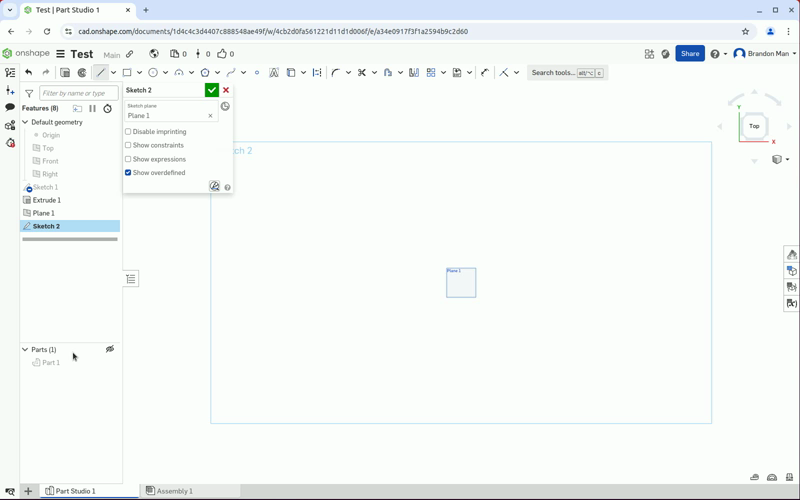
key_down(shift)
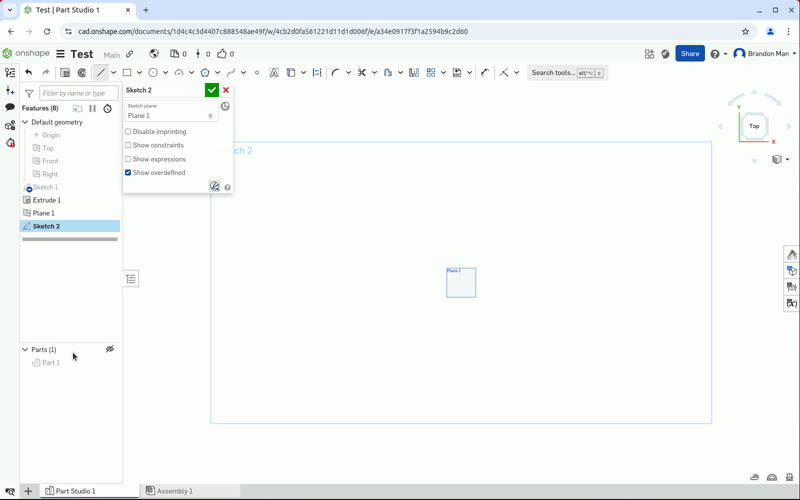
mouse_move(485, 370)
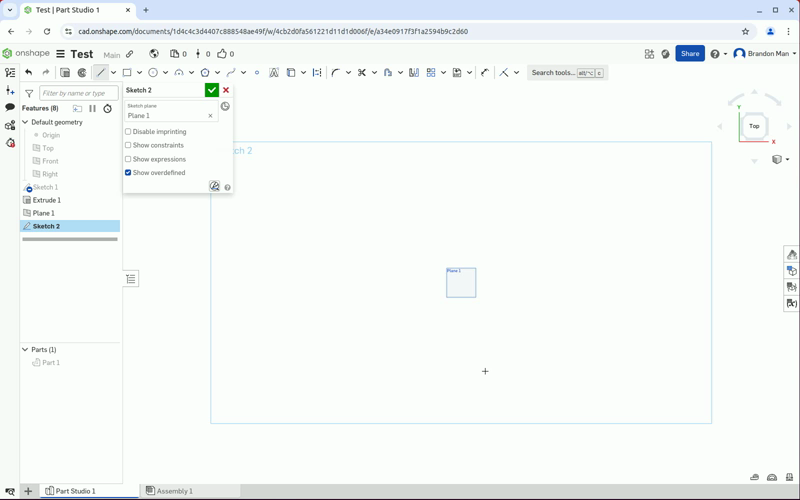
click(485, 370)
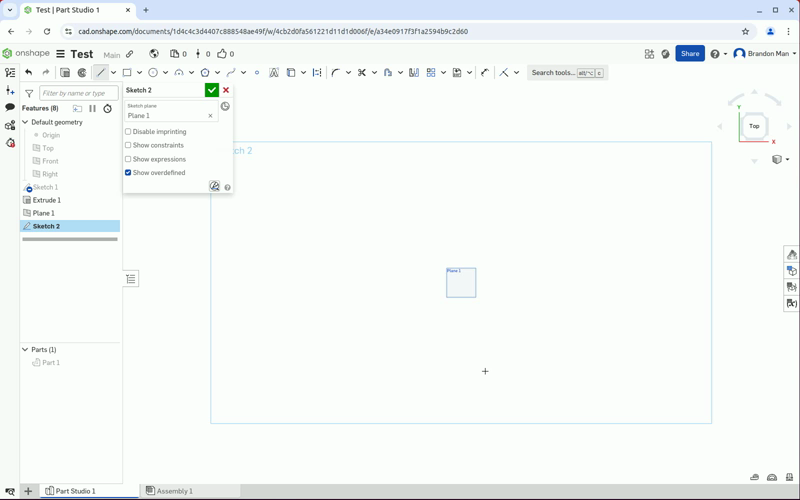
key_up(shift)
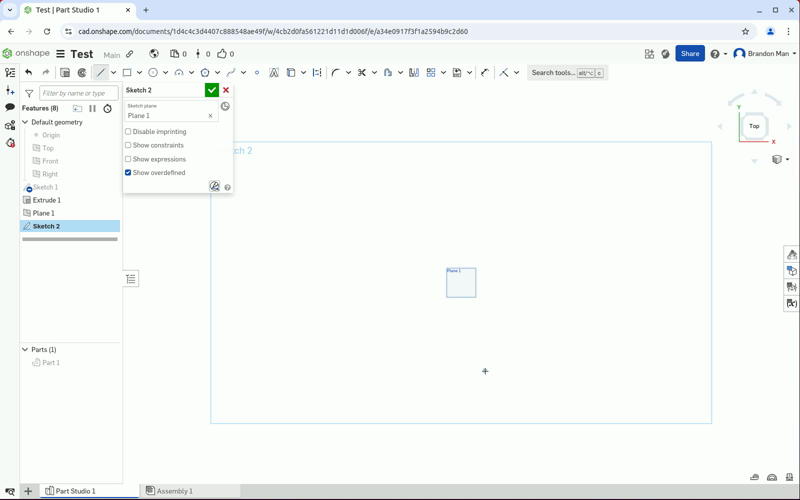
key_down(shift)
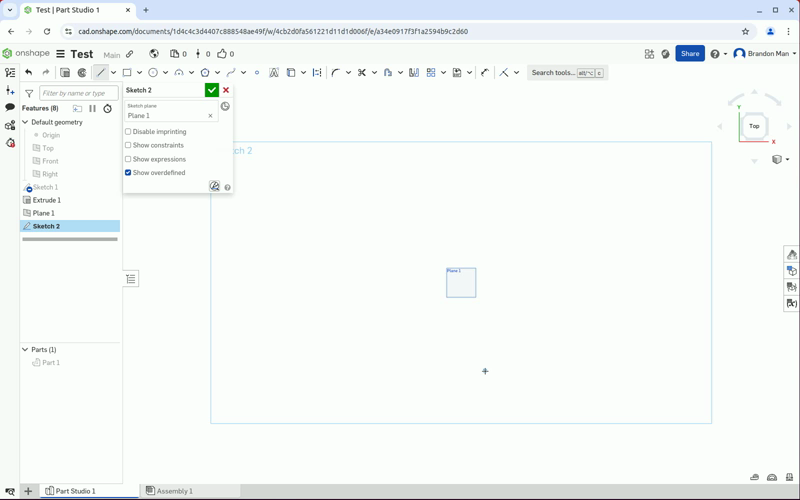
mouse_move(515, 370)
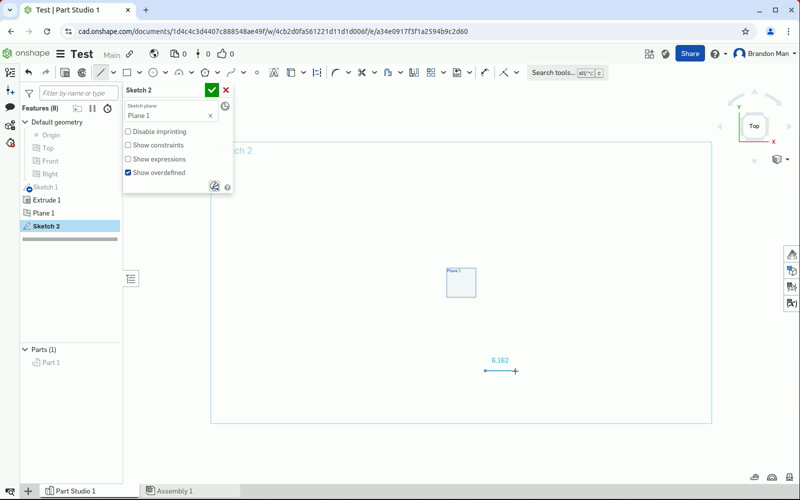
mouse_move(535, 370)
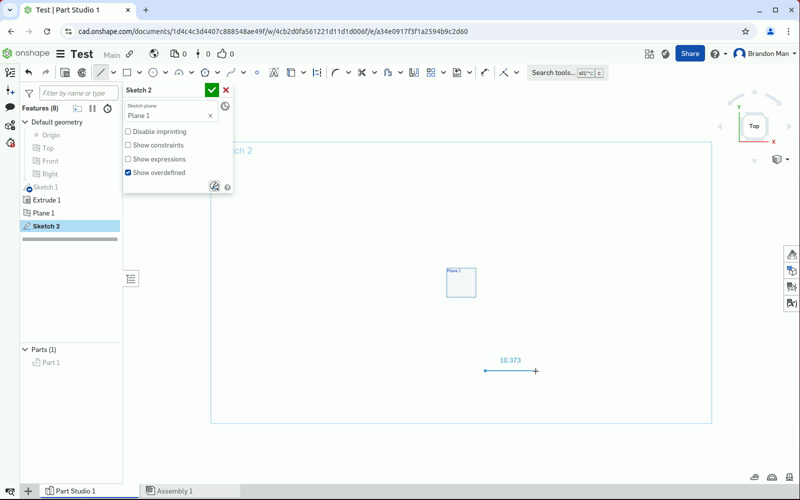
click(535, 370)
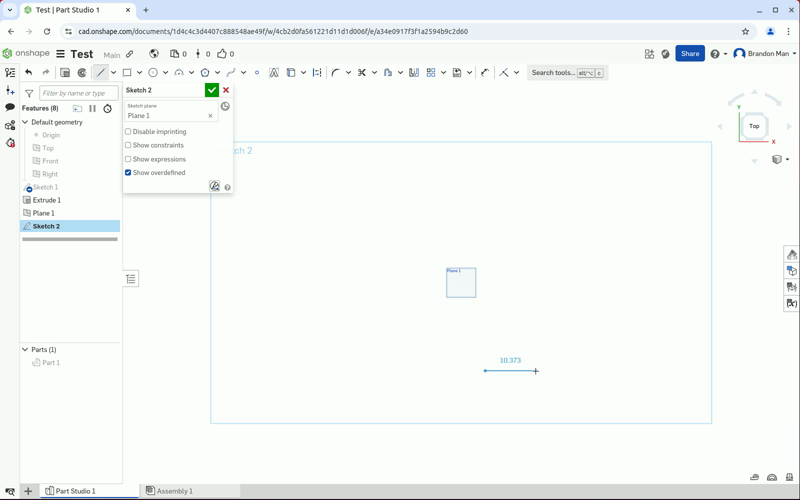
key_up(shift)
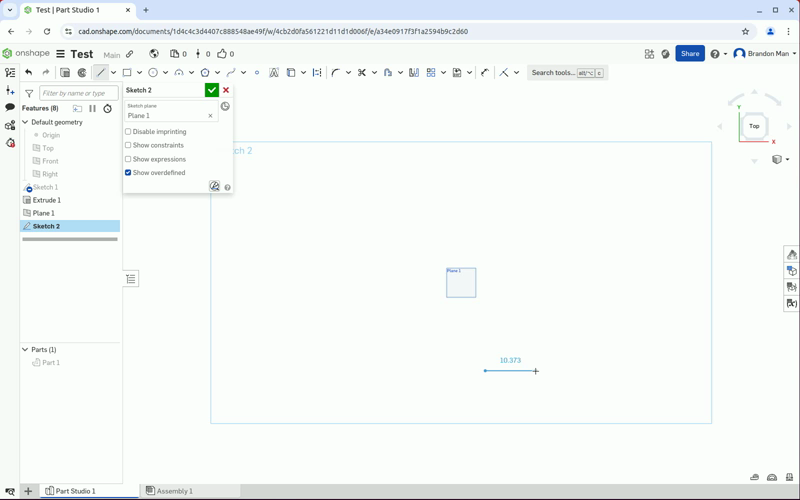
key_down(shift)
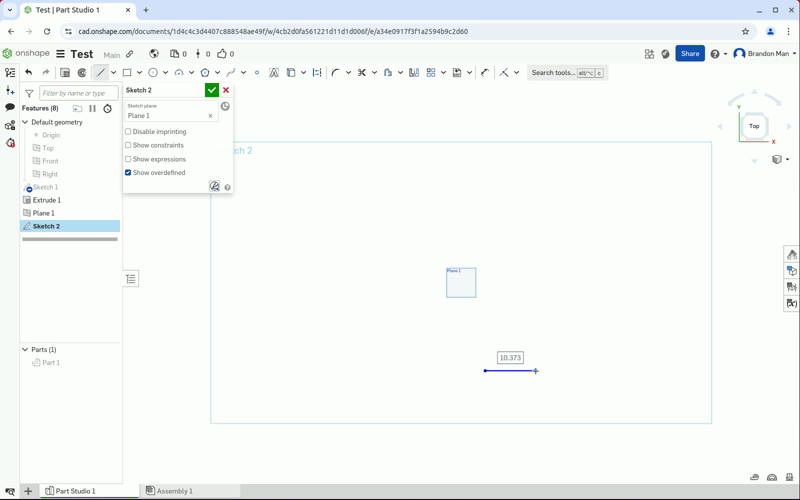
mouse_move(535, 271)
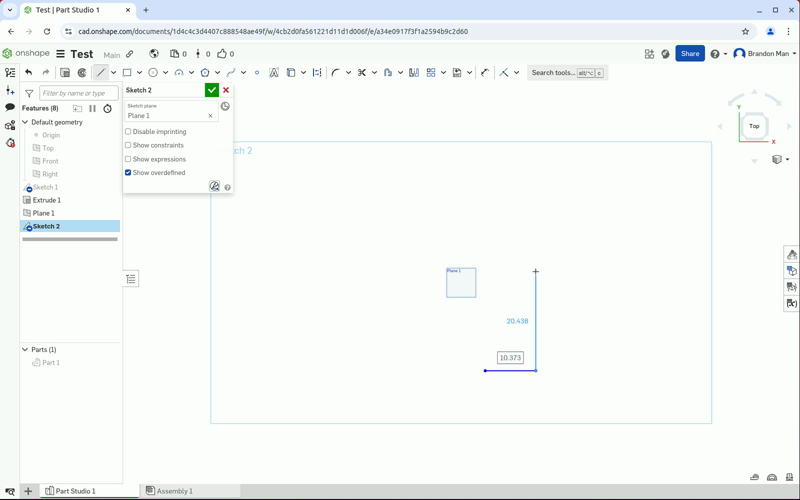
click(535, 271)
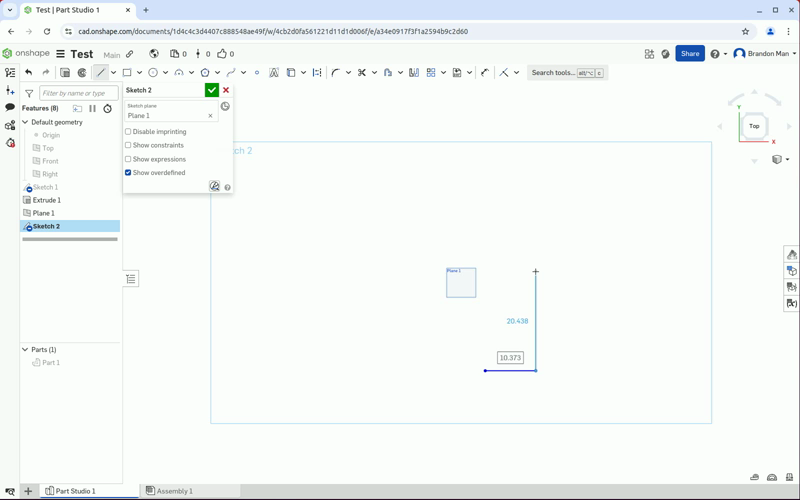
key_up(shift)
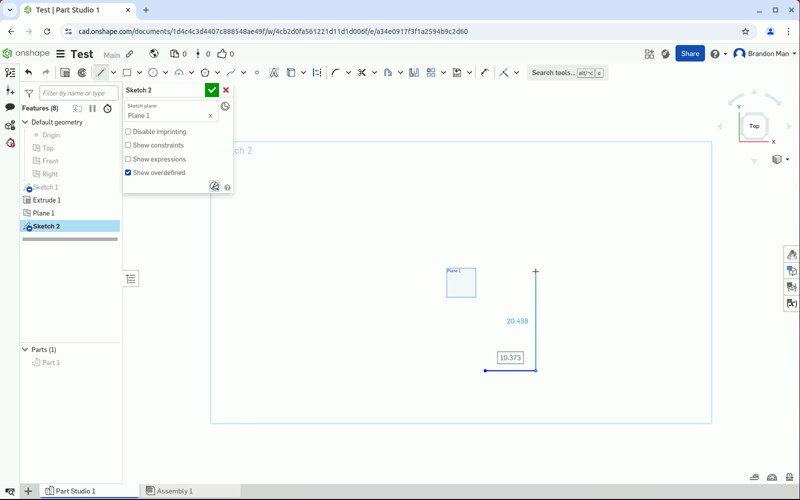
key_down(shift)
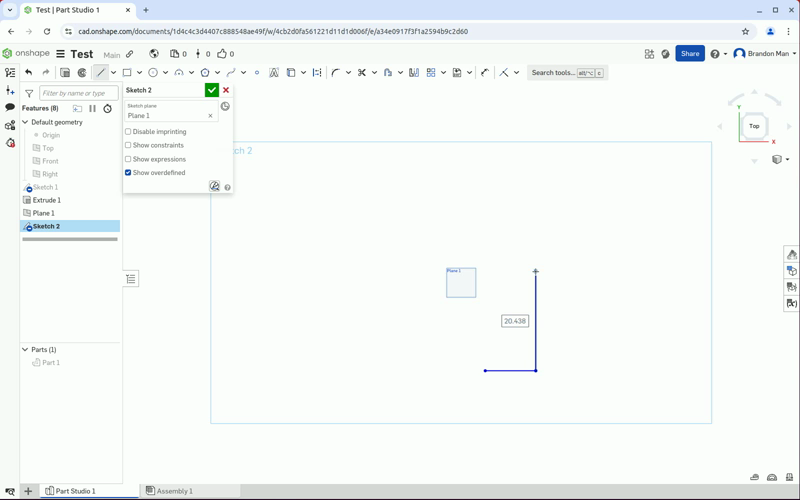
mouse_move(565, 271)
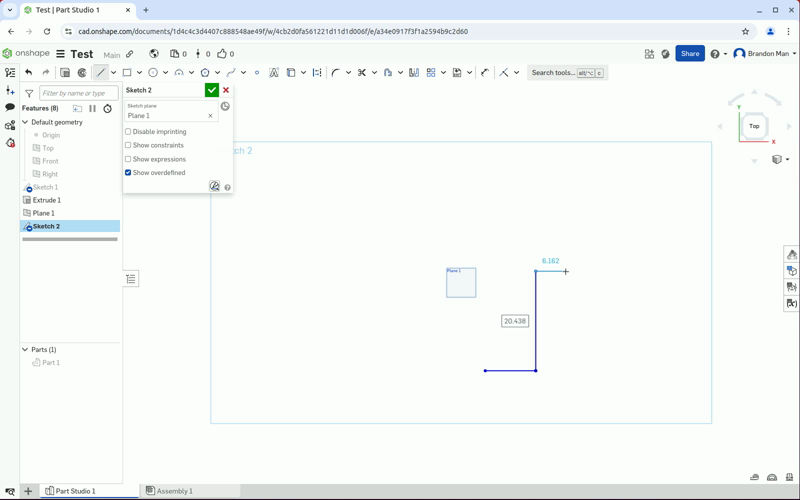
mouse_move(485, 271)
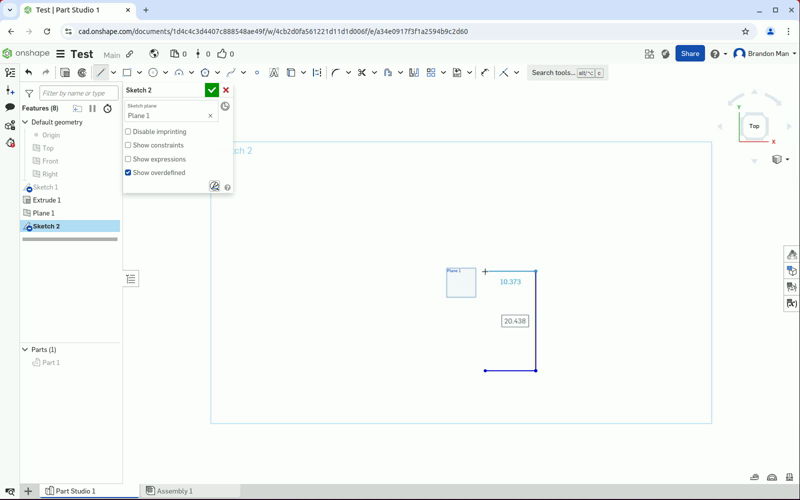
click(485, 271)
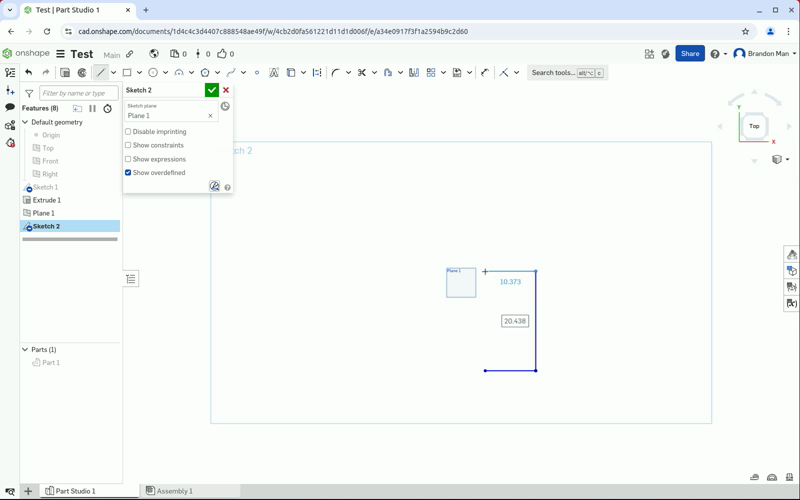
key_up(shift)
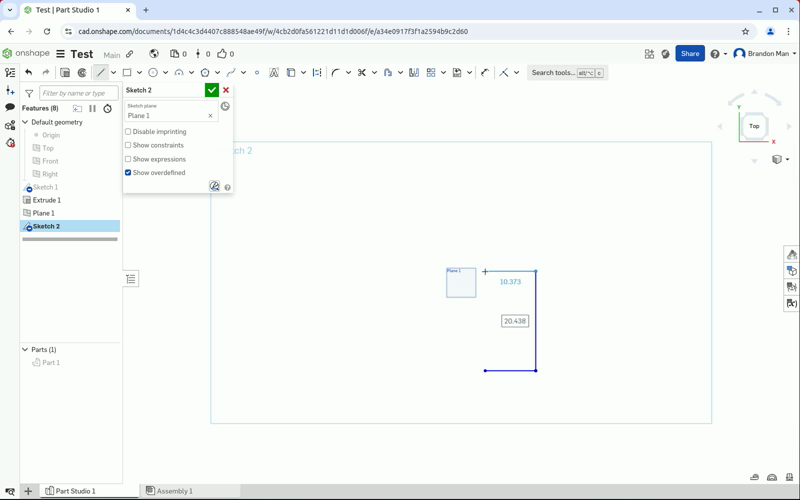
key_down(shift)
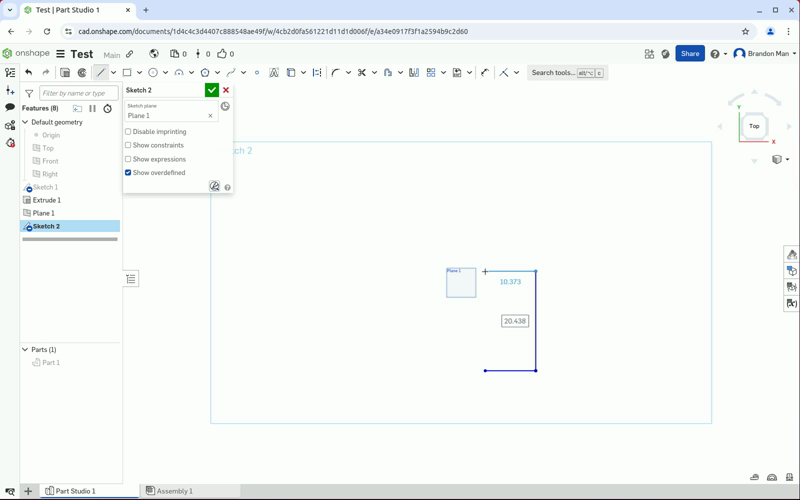
mouse_move(485, 370)
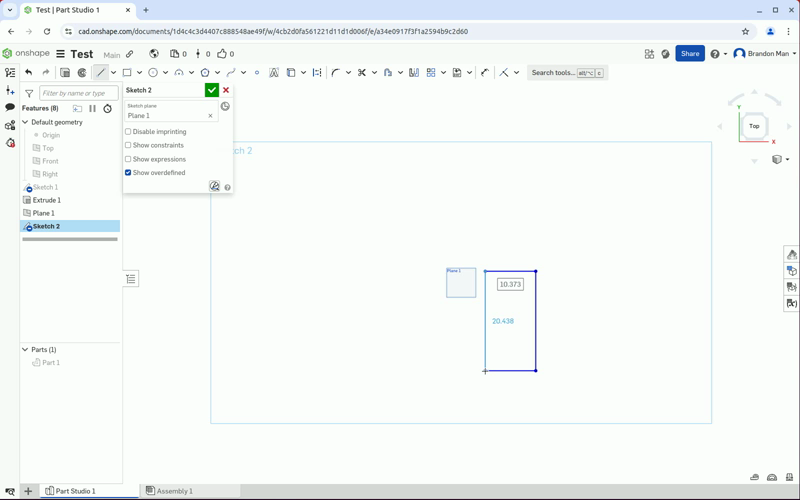
key_up(shift)
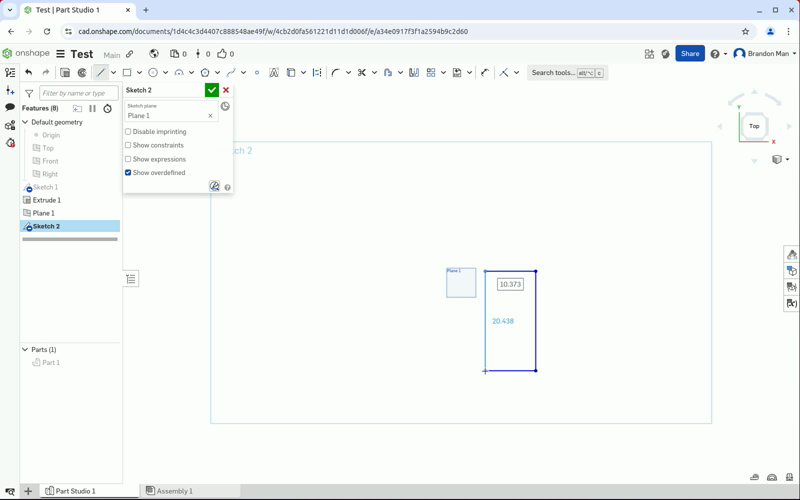
click(485, 370)
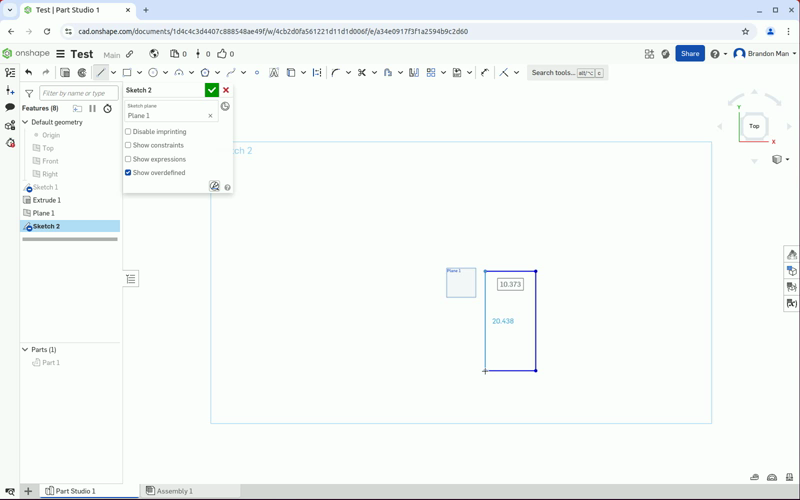
key(esc)
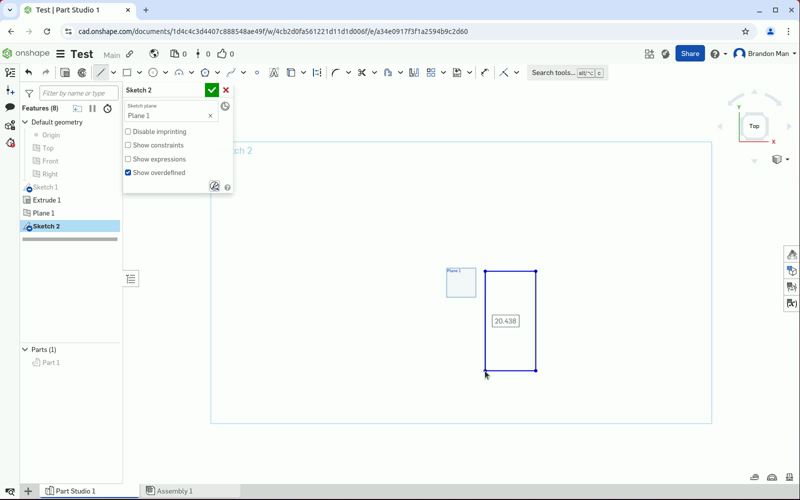
mouse_move(514, 356)
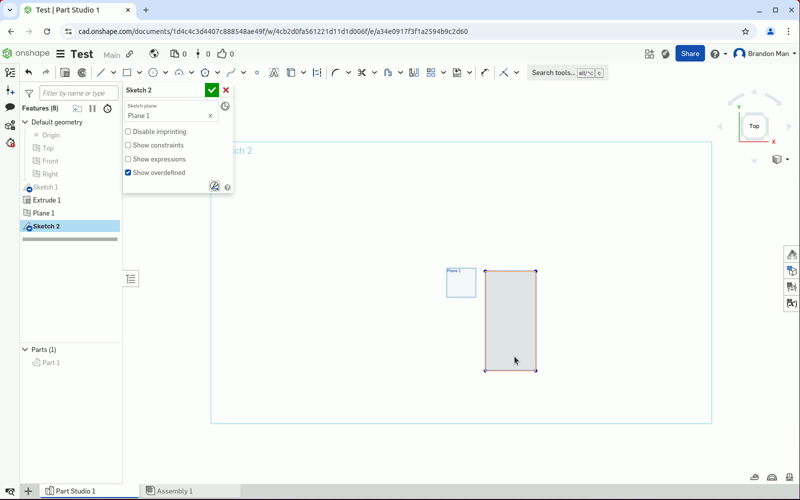
click(514, 356)
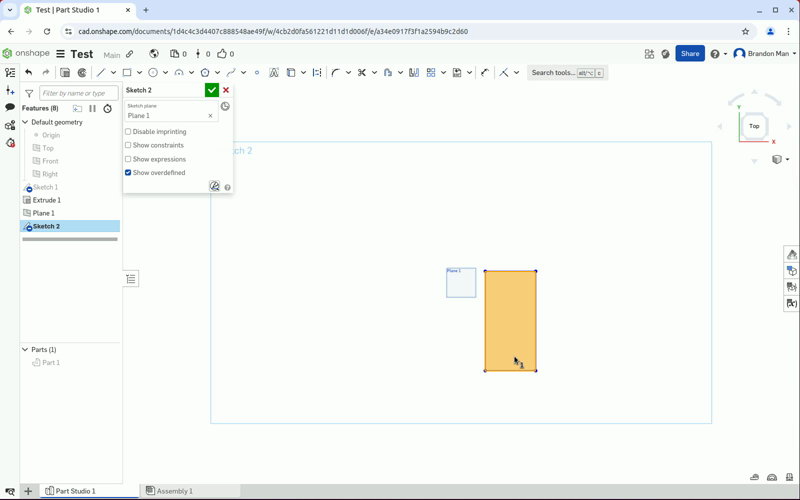
mouse_move(73, 352)
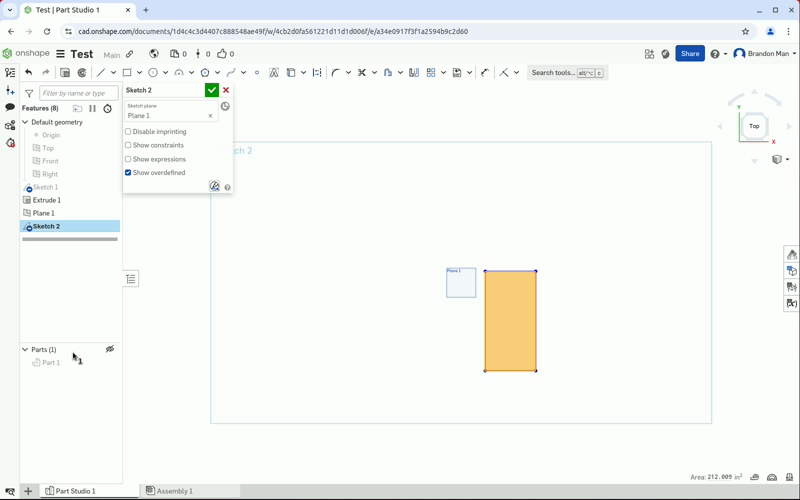
key(shift+y)
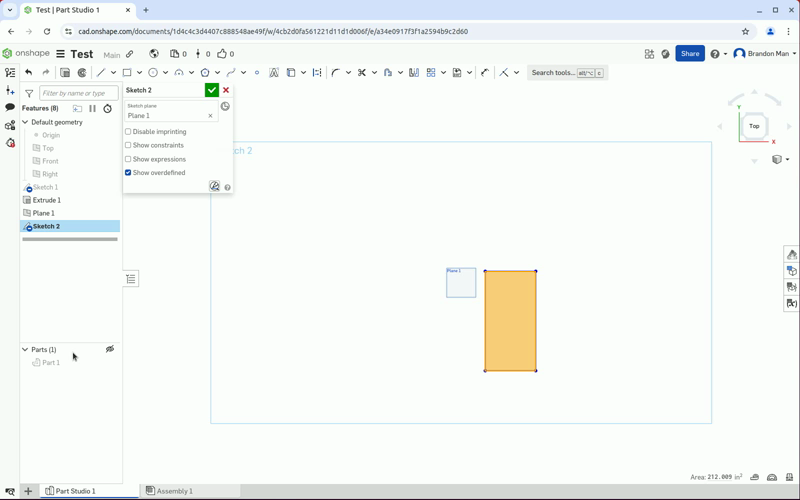
key(shift+e)
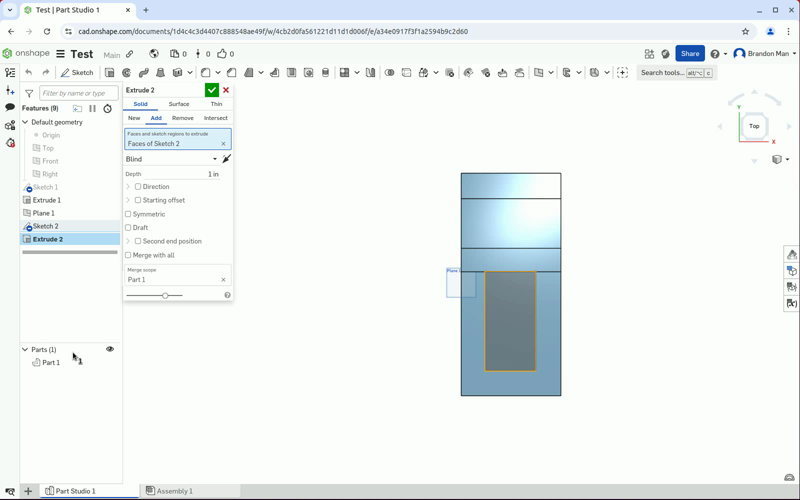
mouse_move(143, 106)
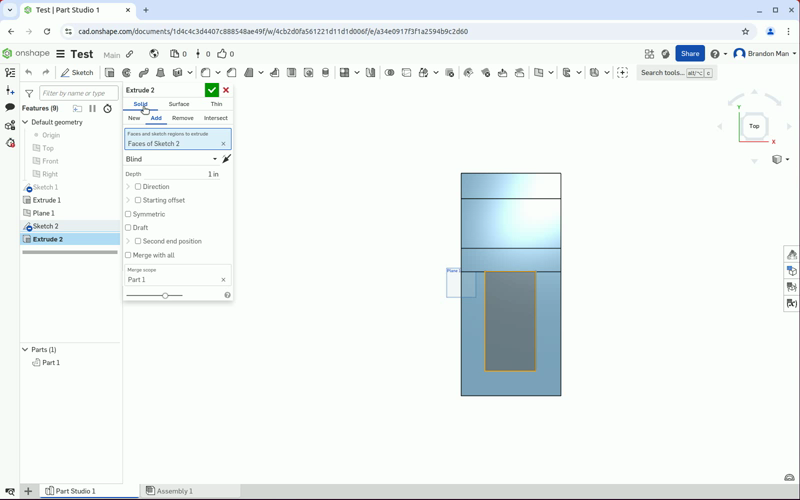
click(143, 106)
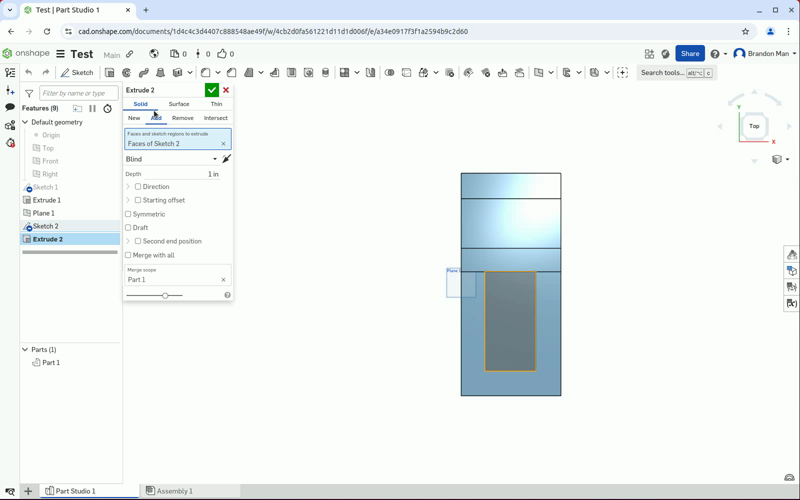
mouse_move(186, 120)
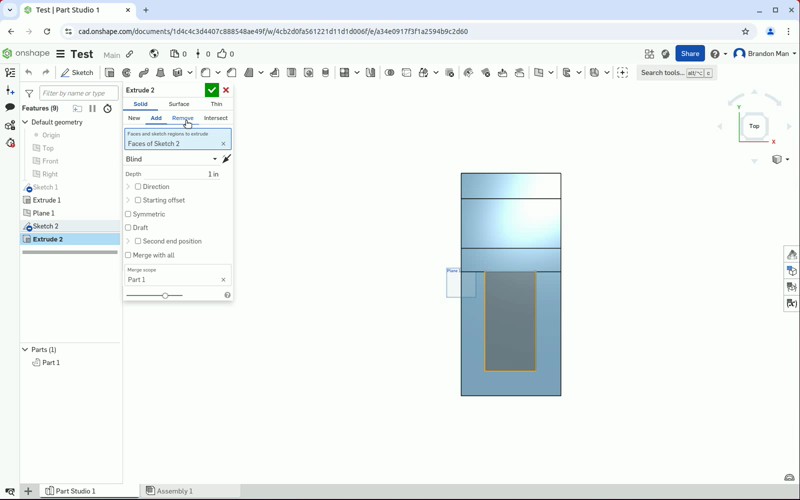
click(186, 120)
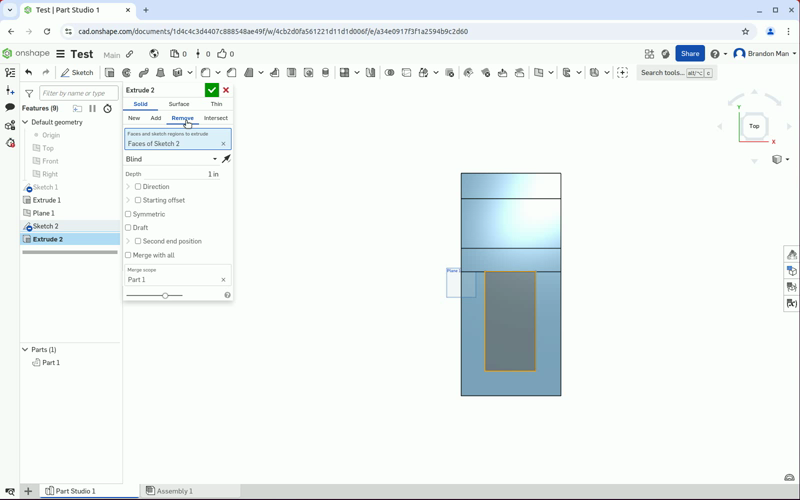
key(tab, 4)
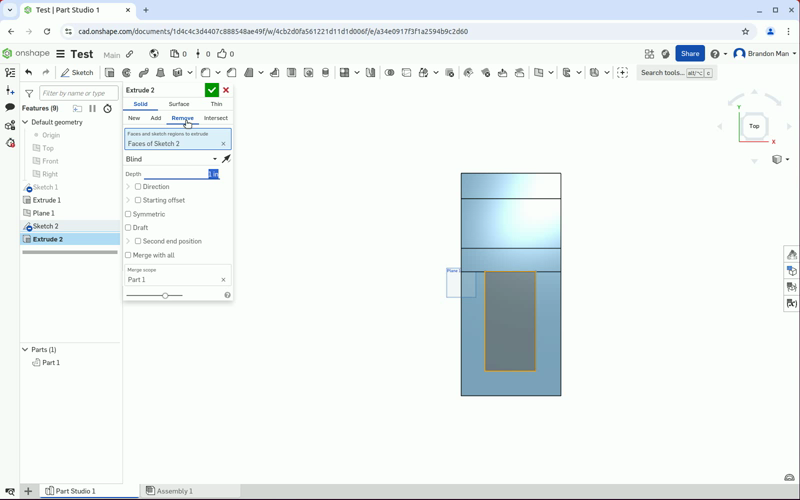
text(10.11)
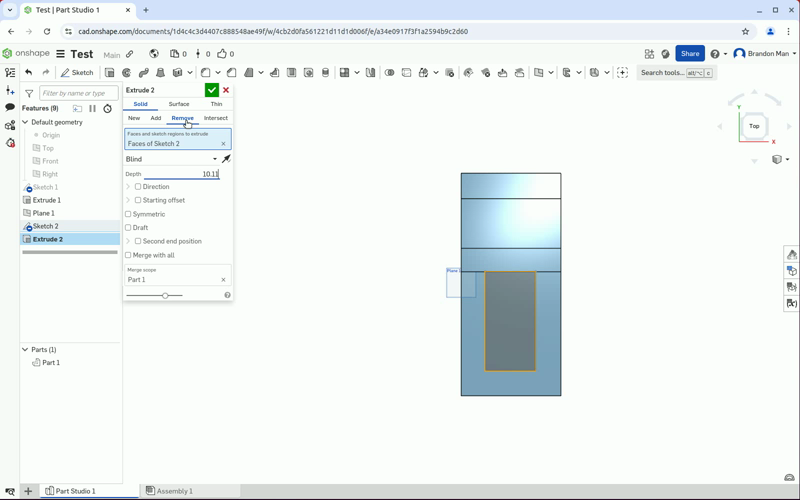
key(tab, 6)
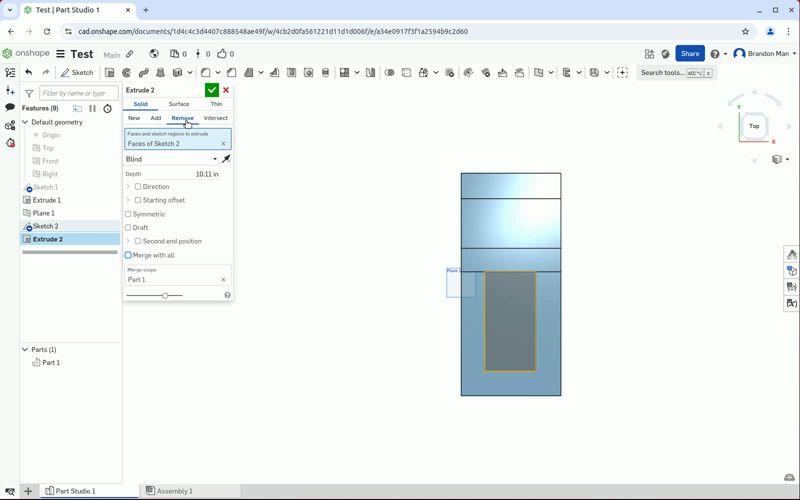
key(space)
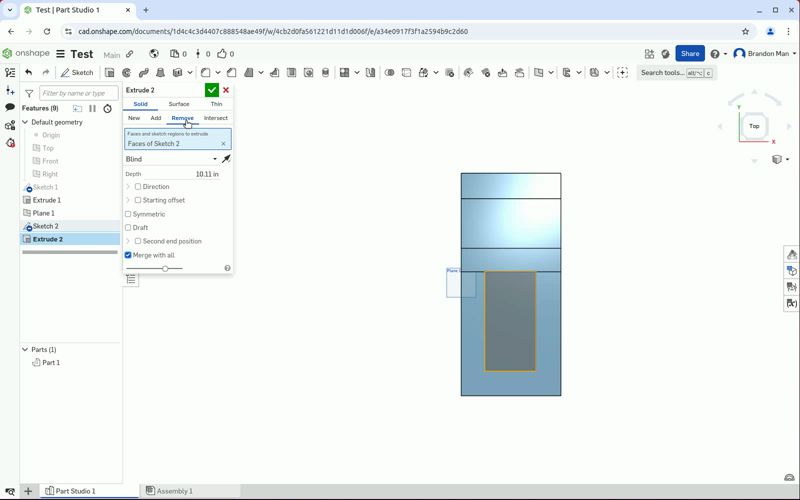
key(enter)
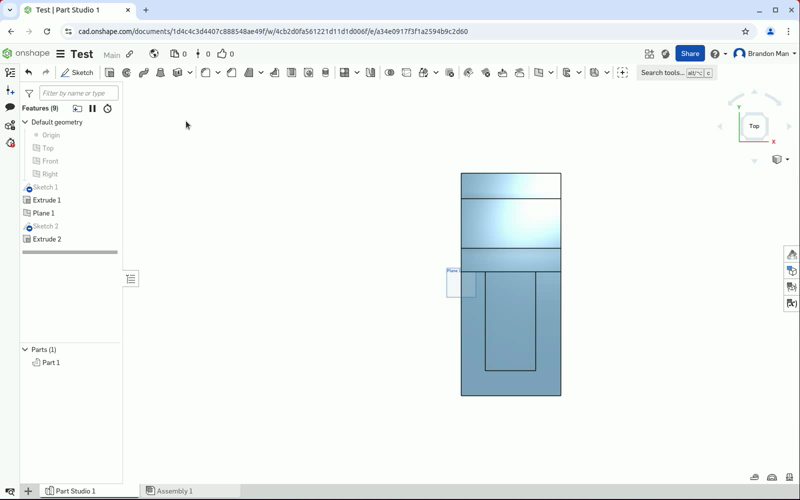
key(shift+h)
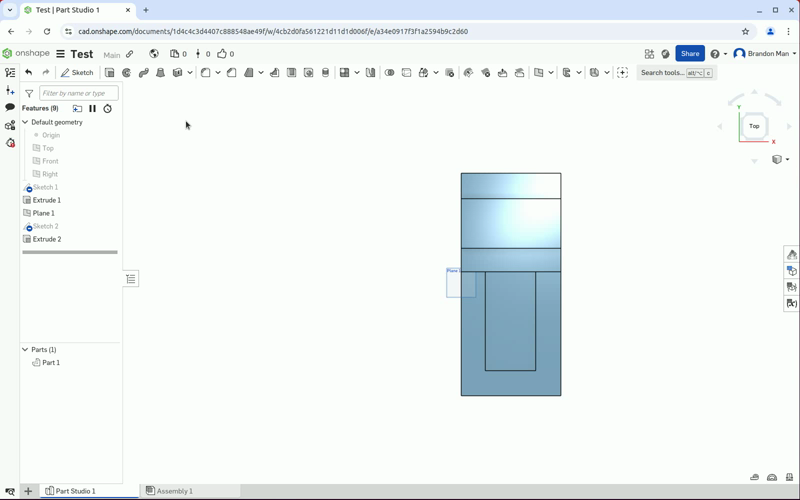
key(shift+h)
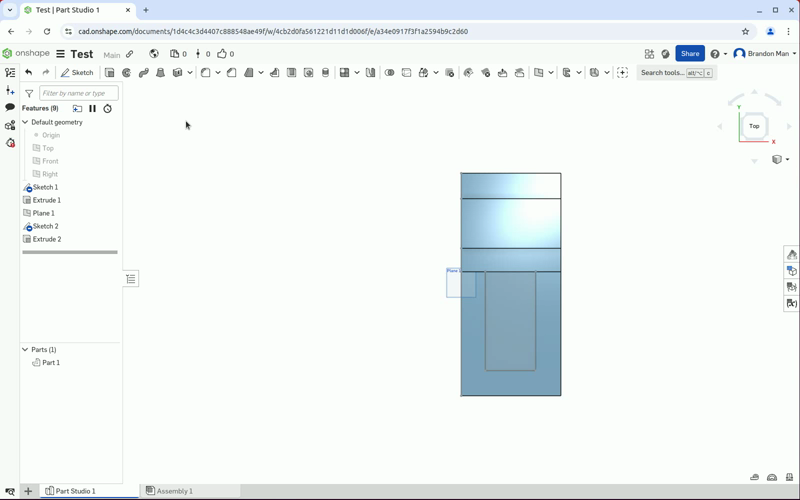
key(shift+7)
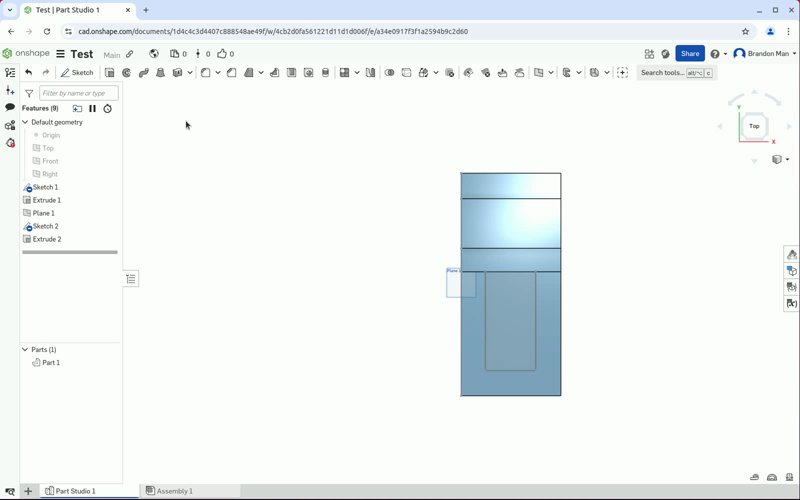
key(up, 3)
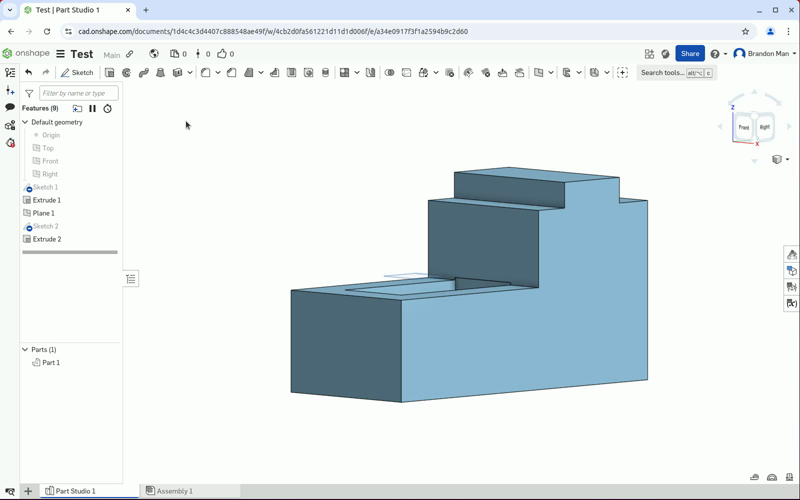
key(left, 3)
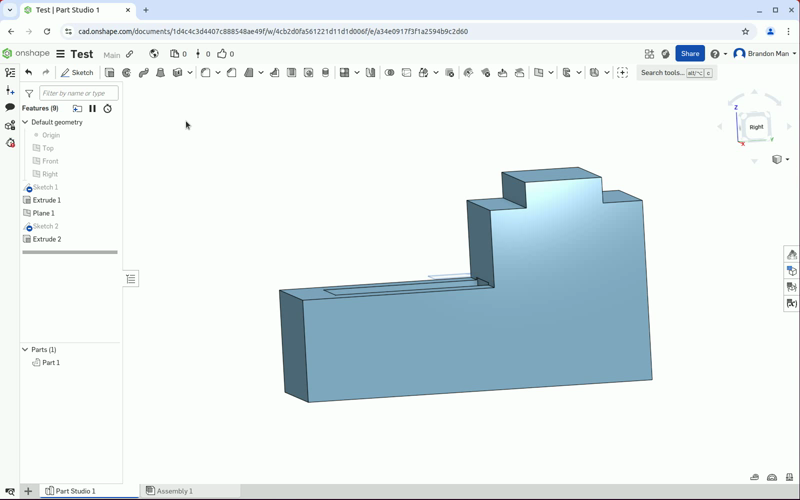
key(right, 3)
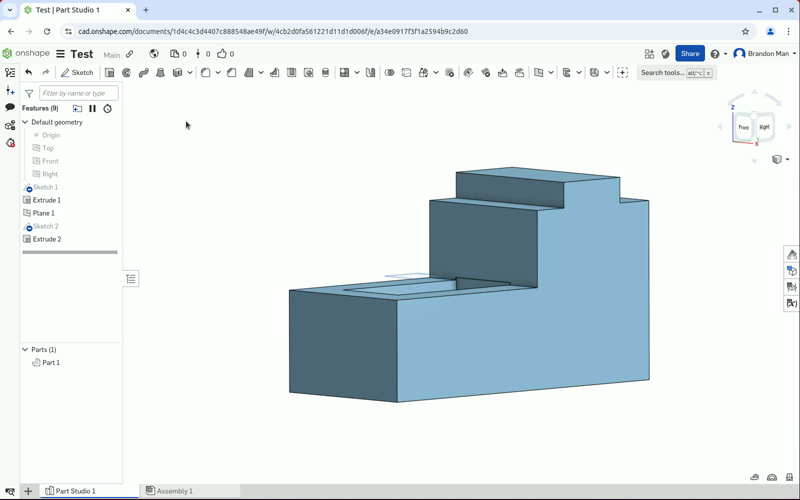
key(down, 3)
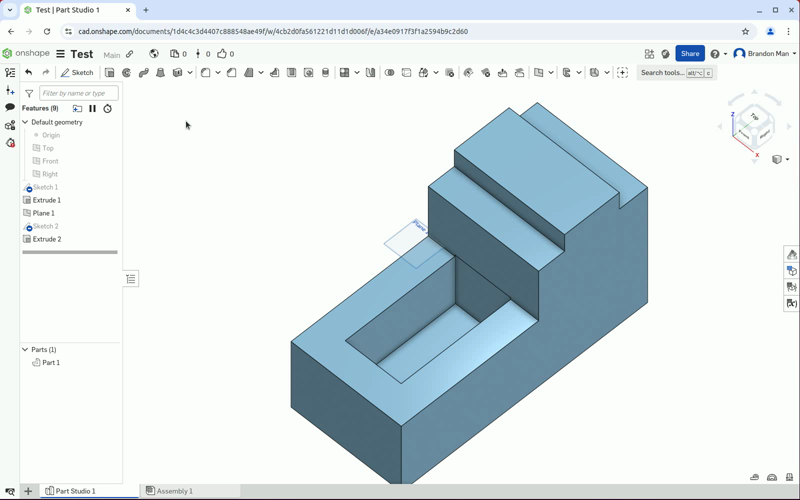
mouse_move(73, 189)
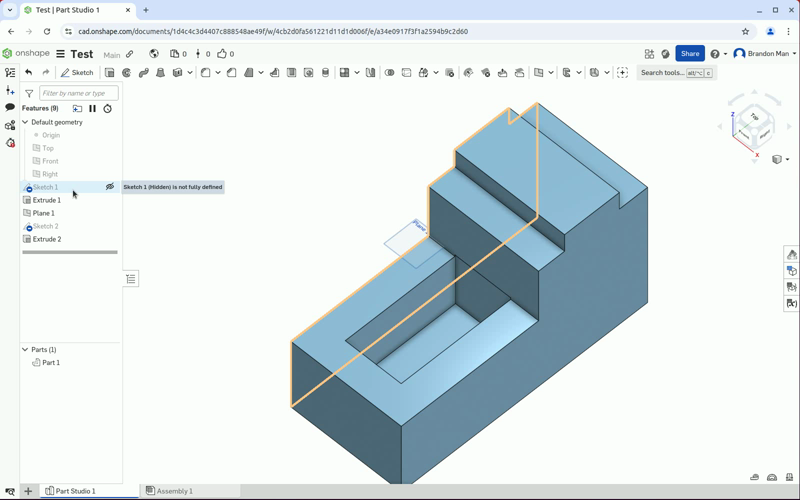
click(73, 189)